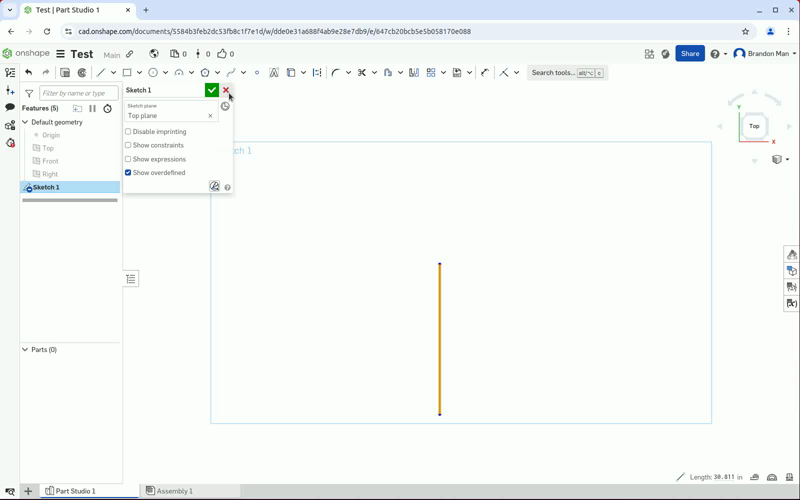
key(shift+h)
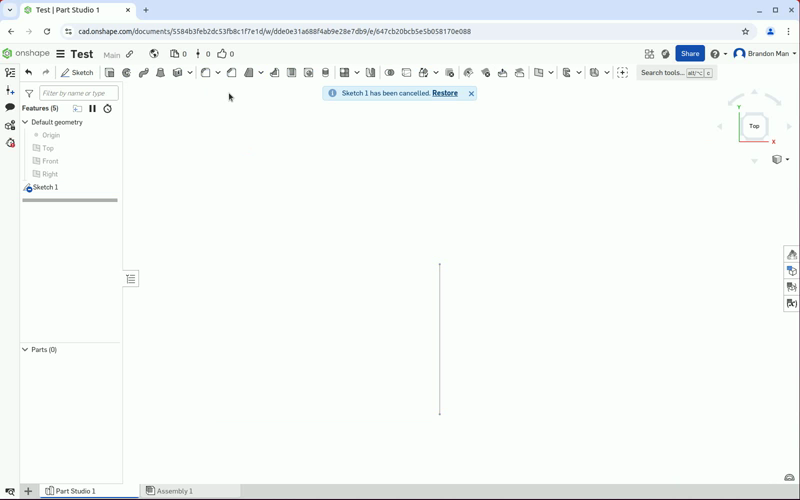
key(shift+s)
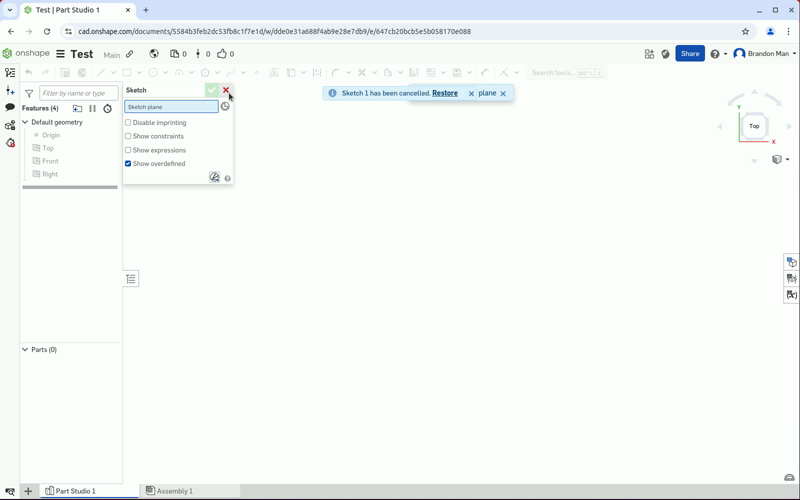
mouse_move(73, 150)
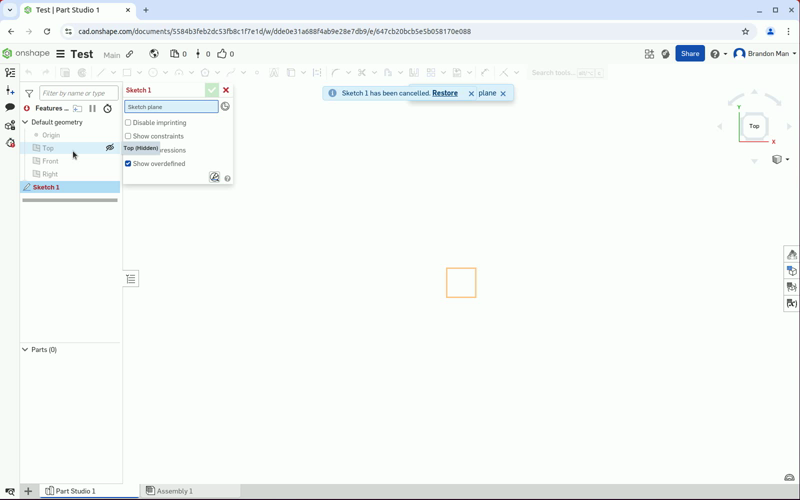
click(73, 150)
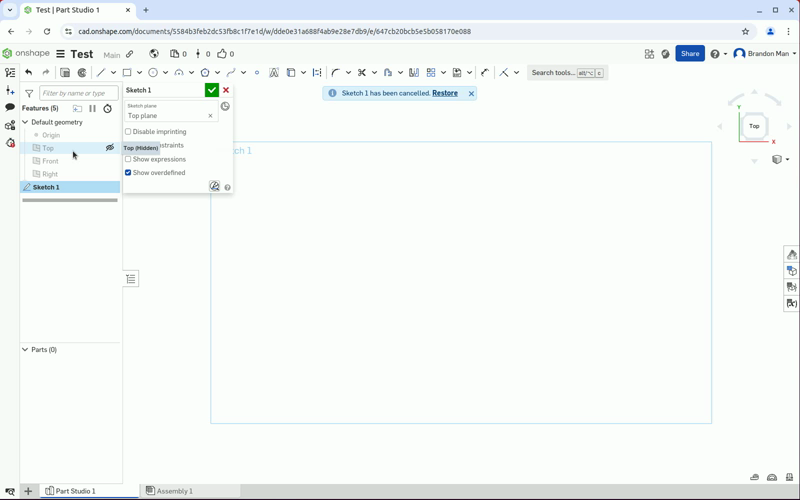
mouse_move(73, 352)
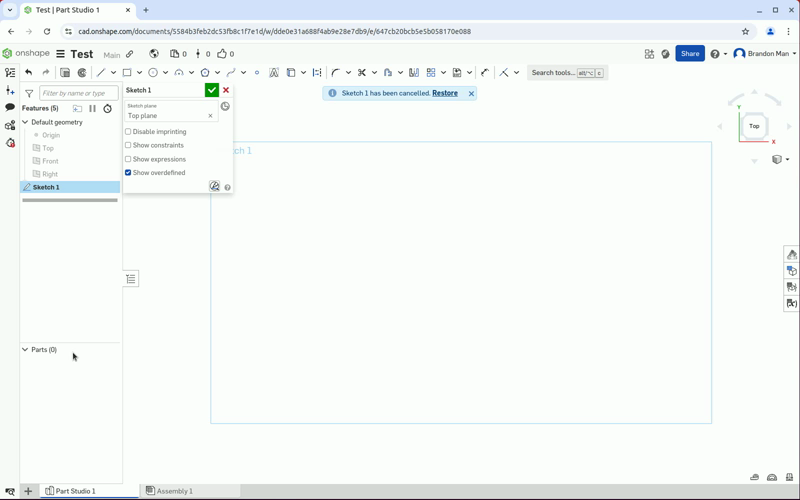
key(y)
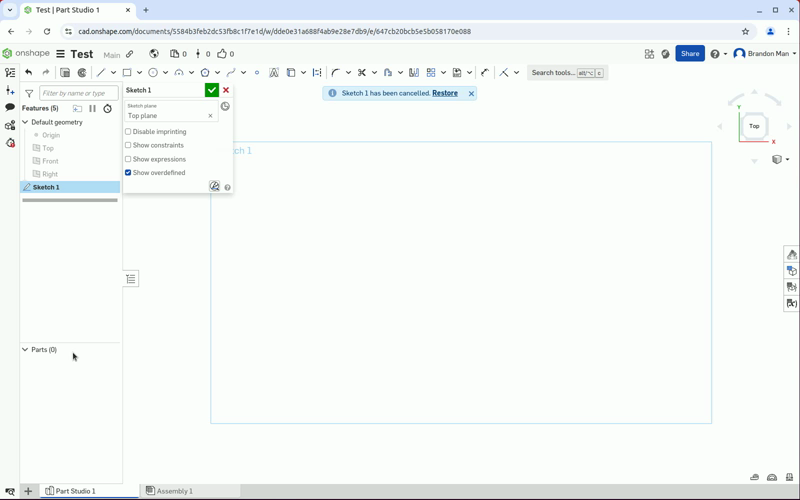
key(l)
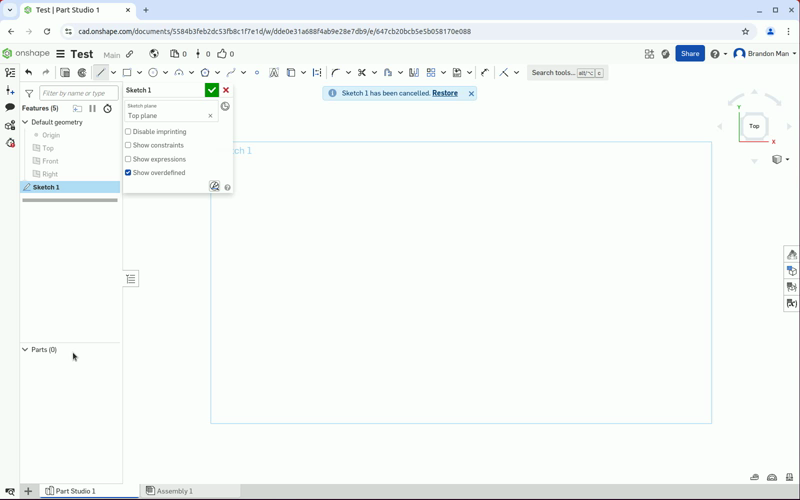
key_down(shift)
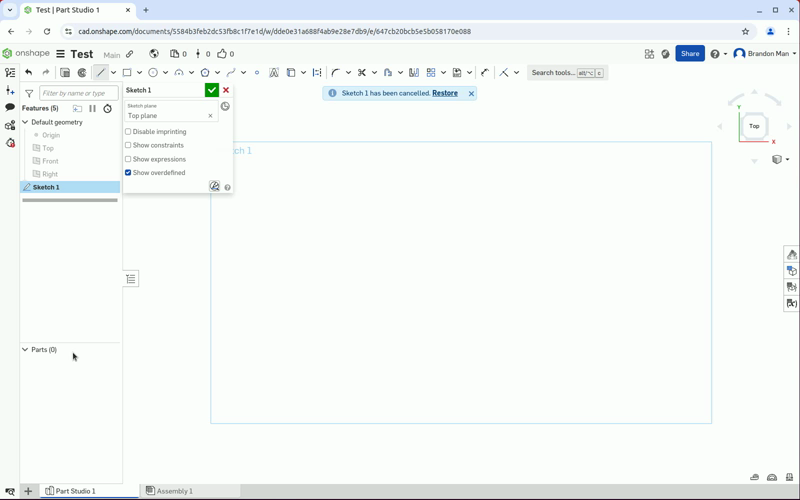
mouse_move(370, 351)
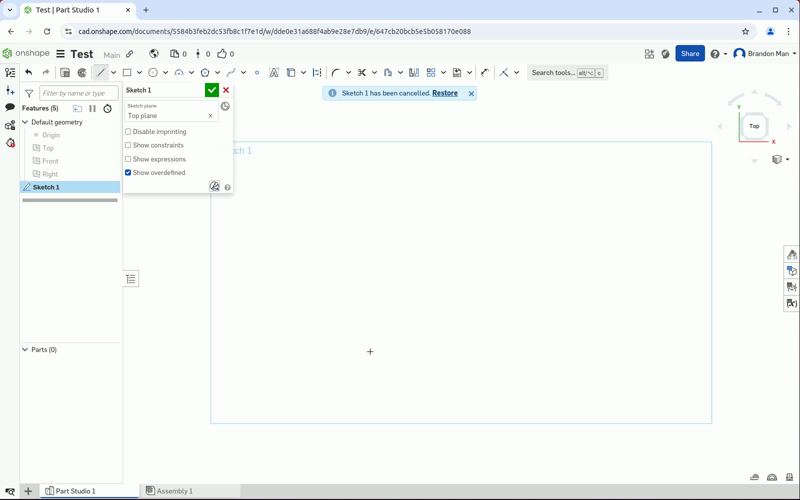
click(370, 351)
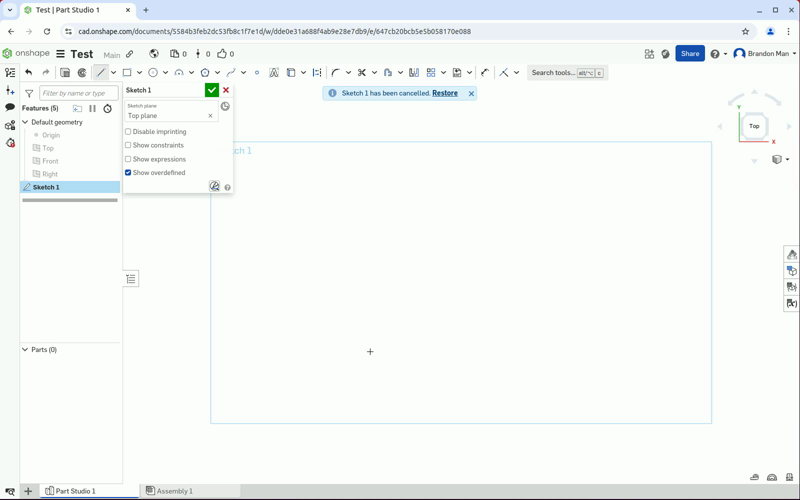
key_up(shift)
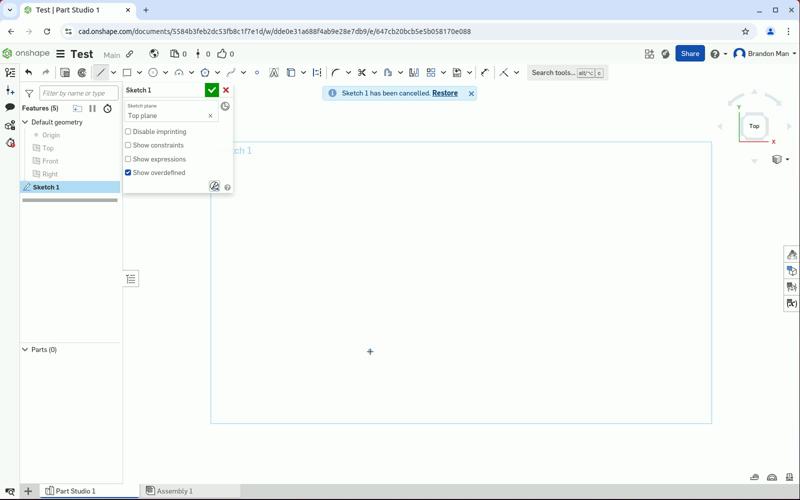
key_down(shift)
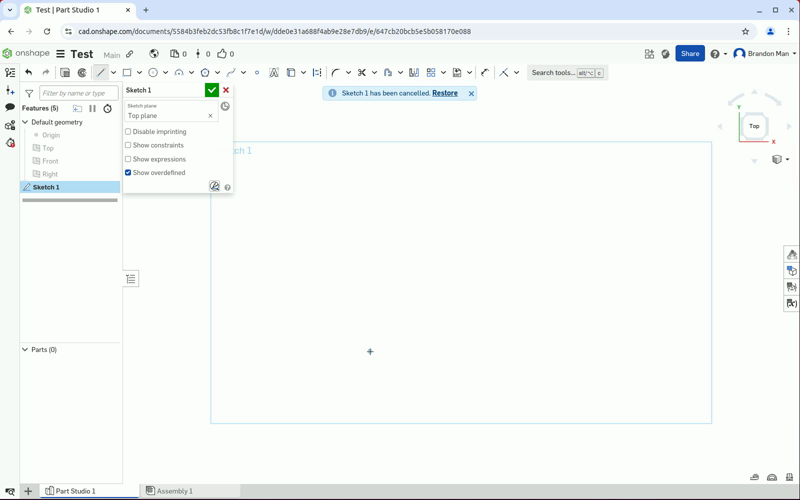
mouse_move(550, 351)
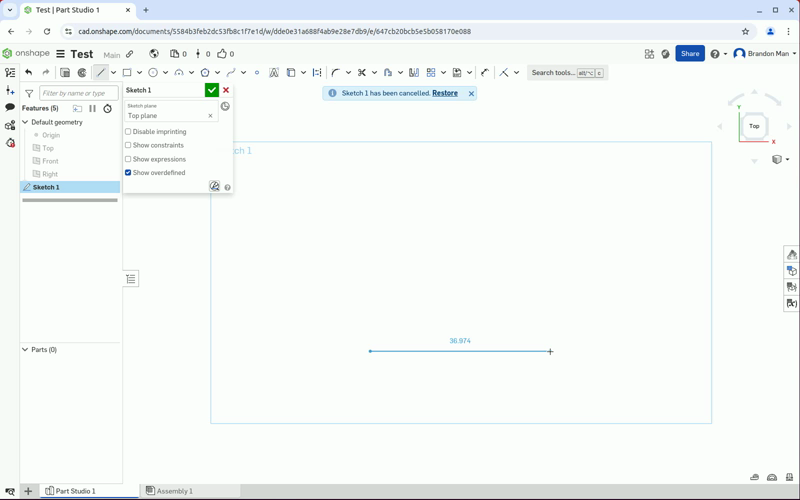
click(550, 351)
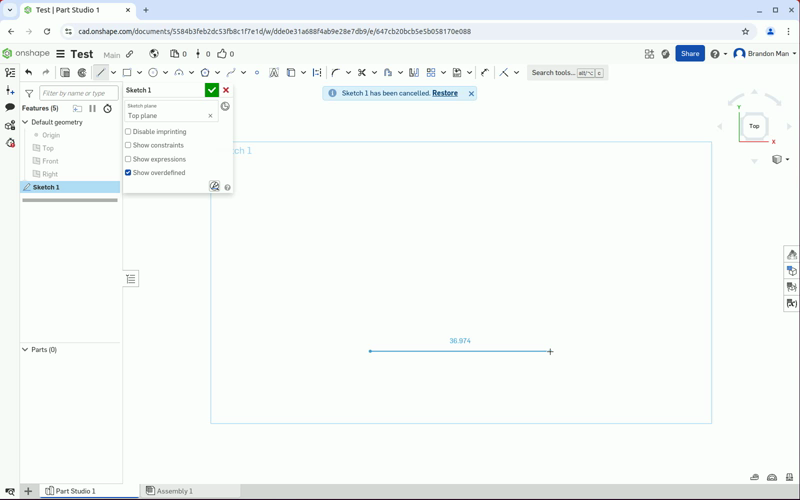
key_up(shift)
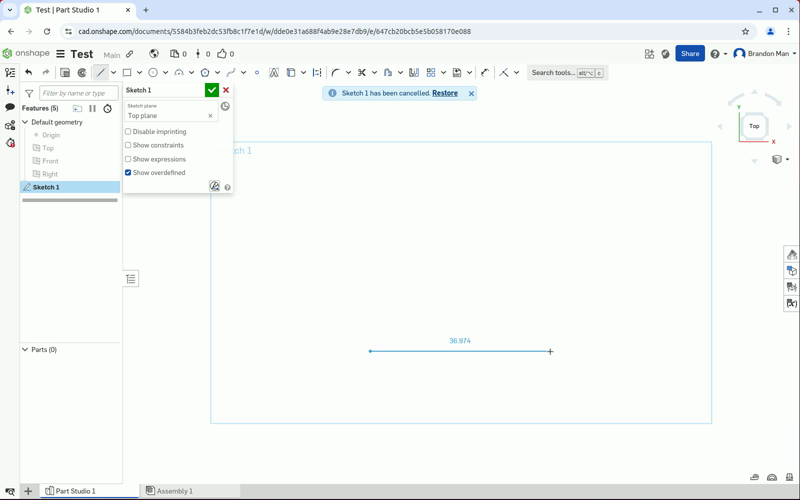
key_down(shift)
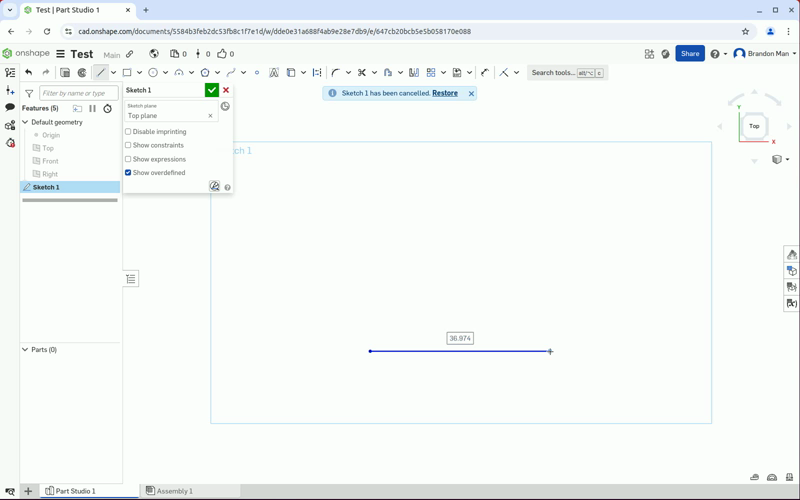
mouse_move(550, 216)
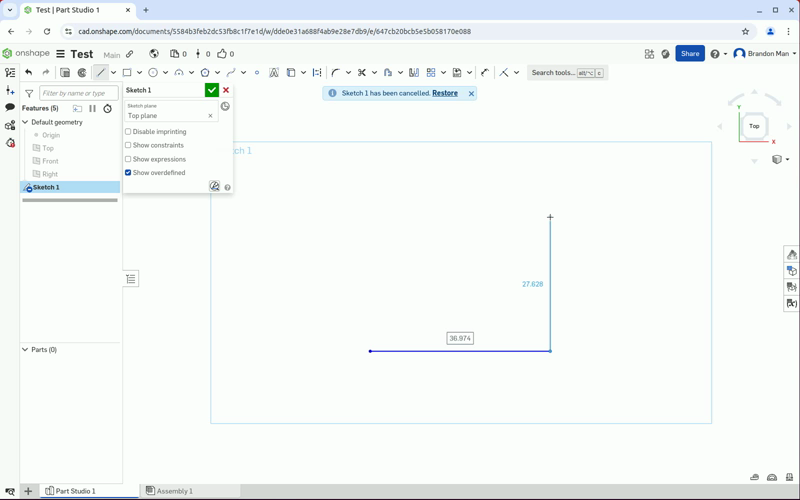
click(550, 216)
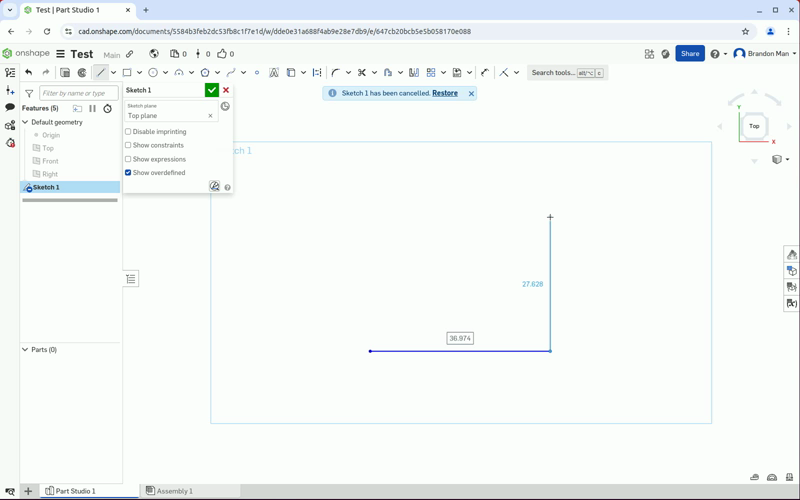
key_up(shift)
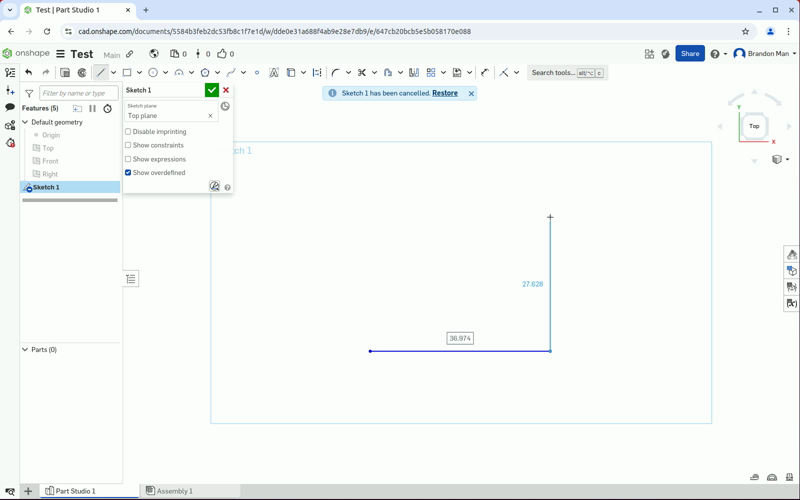
key_down(shift)
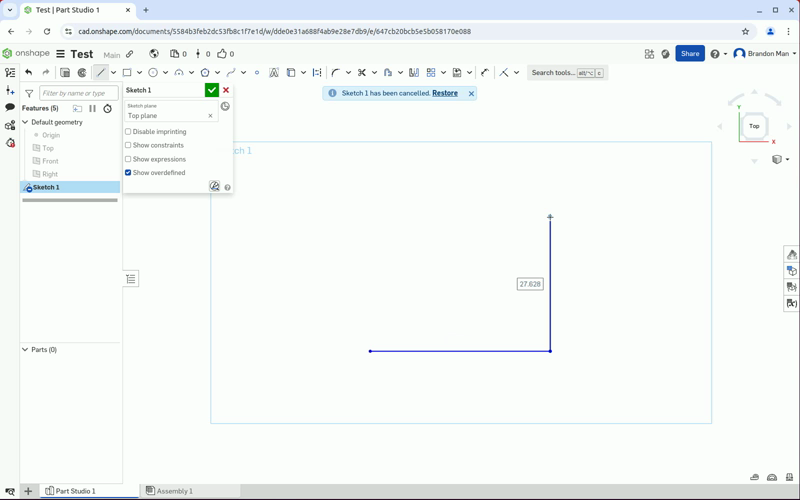
mouse_move(370, 216)
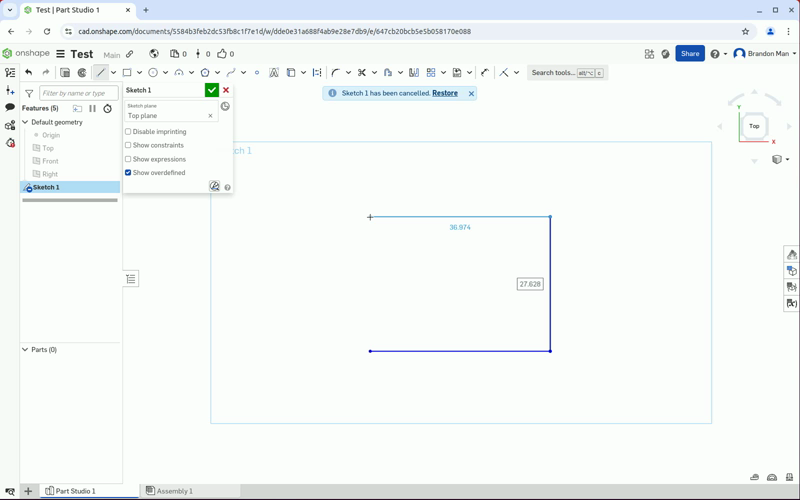
click(370, 216)
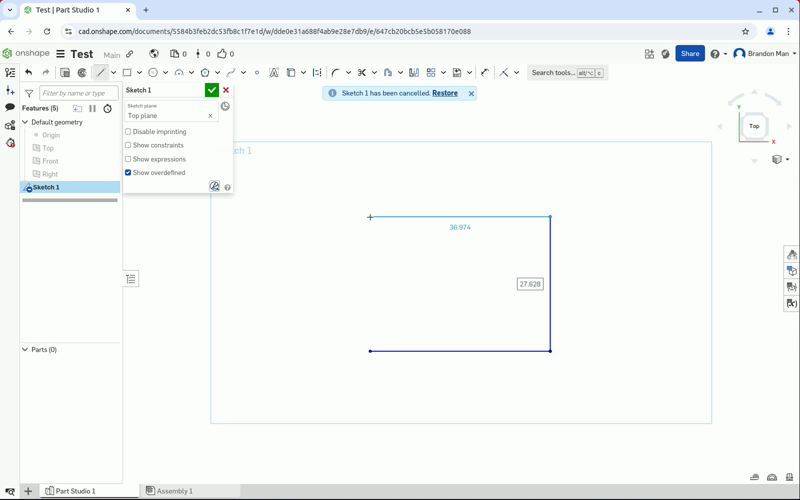
key_up(shift)
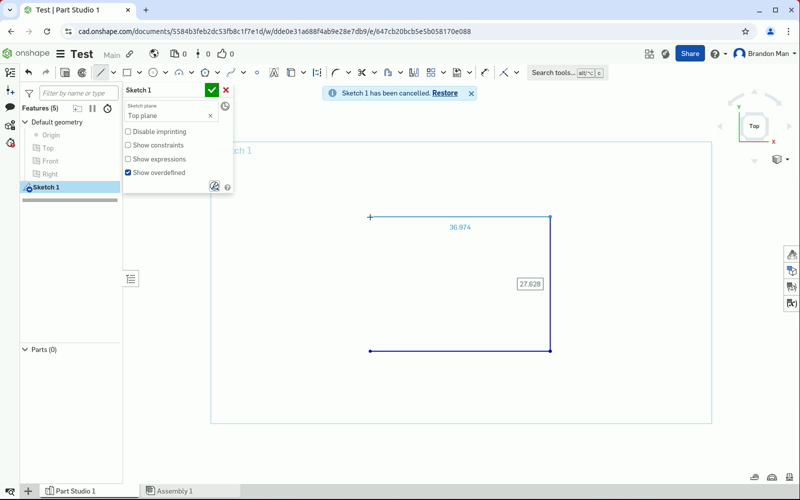
key_down(shift)
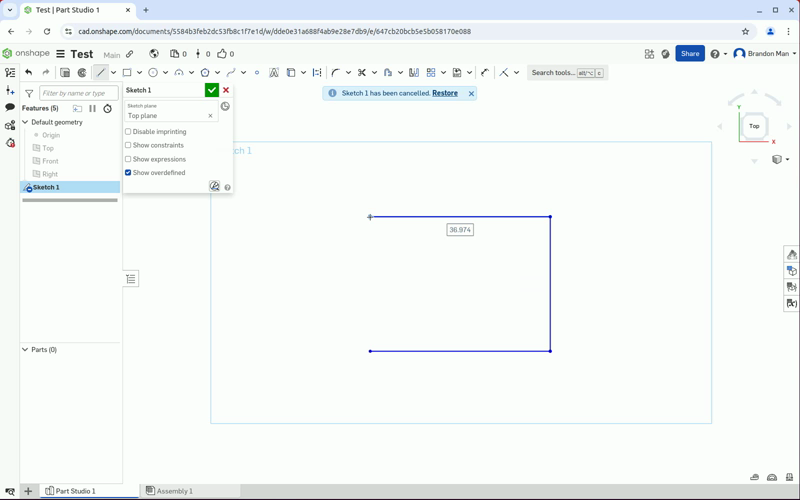
mouse_move(370, 351)
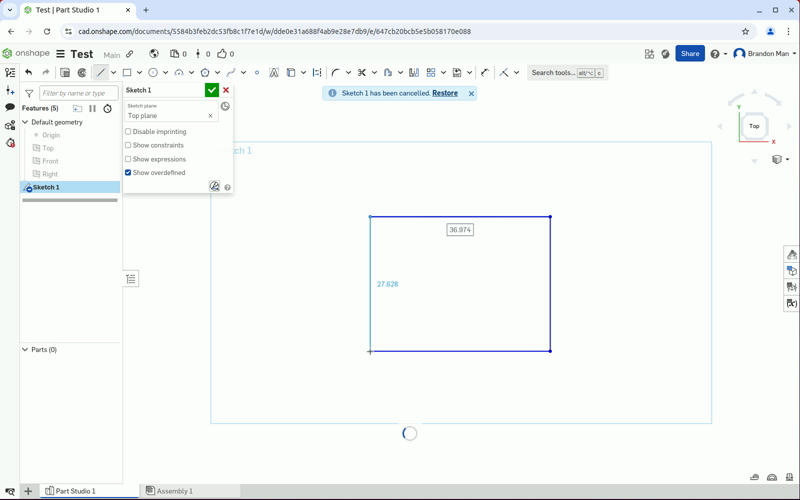
key_up(shift)
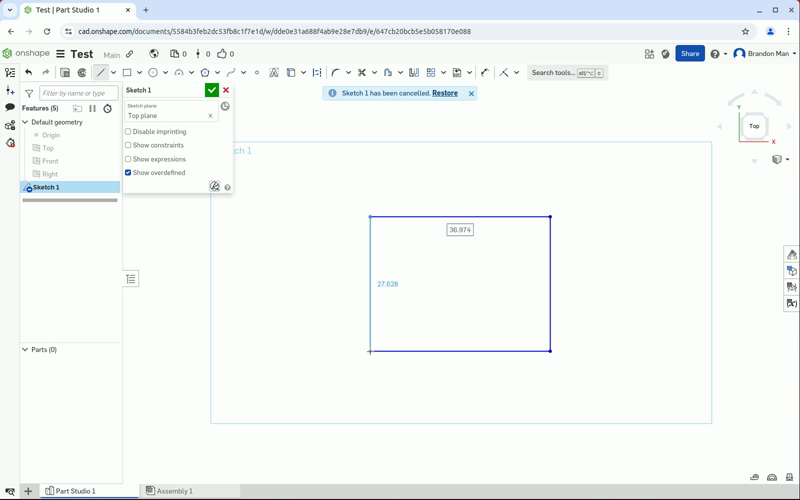
click(370, 351)
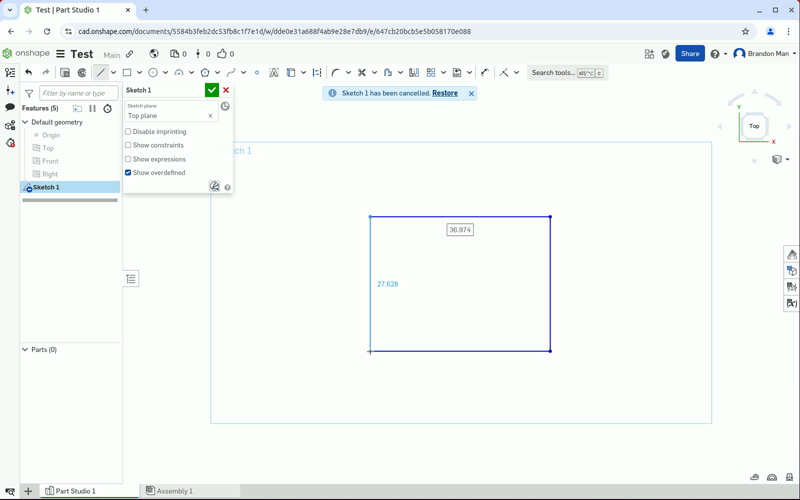
key(esc)
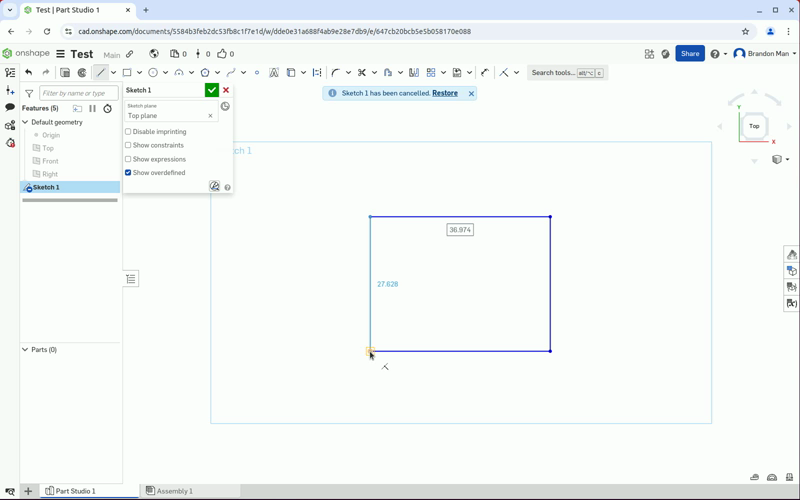
mouse_move(393, 242)
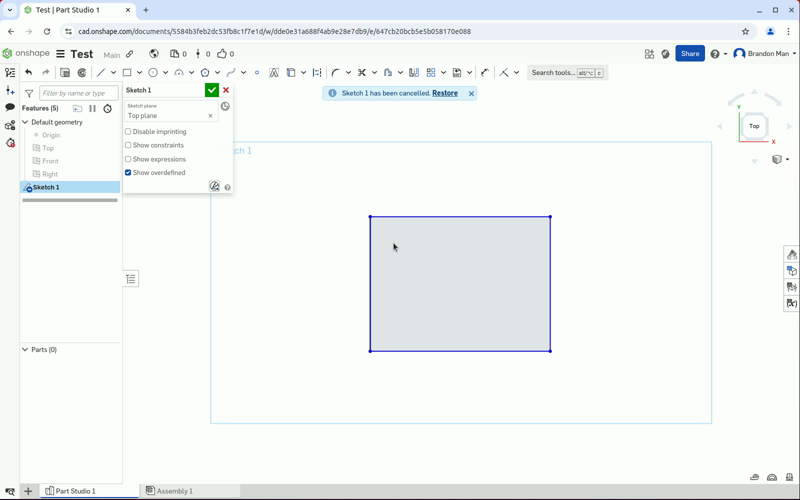
click(393, 242)
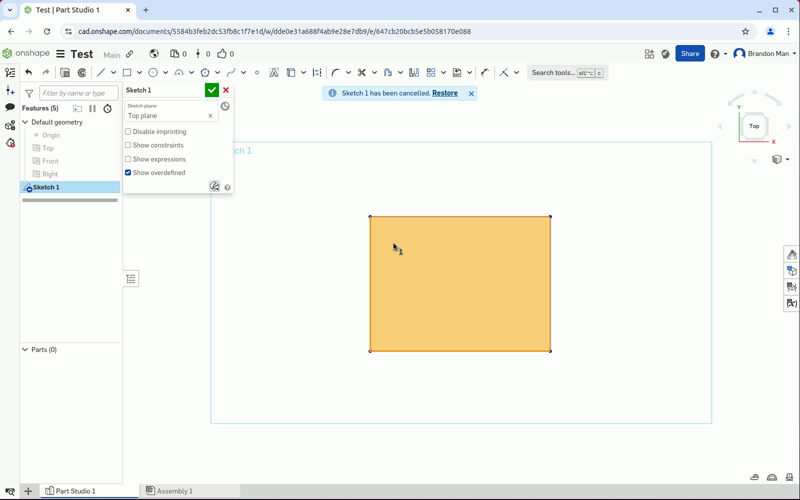
mouse_move(73, 352)
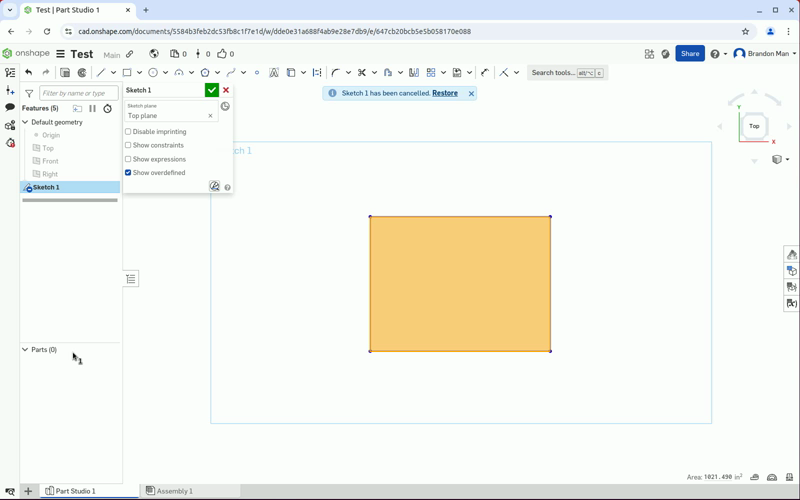
key(shift+y)
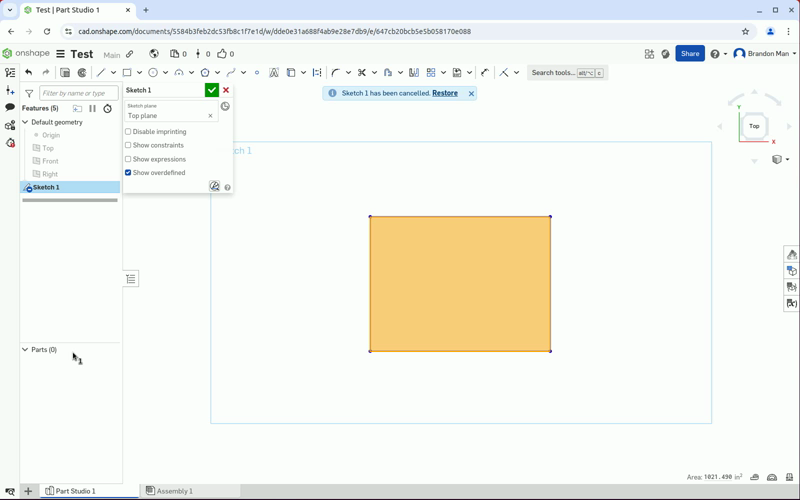
key(shift+e)
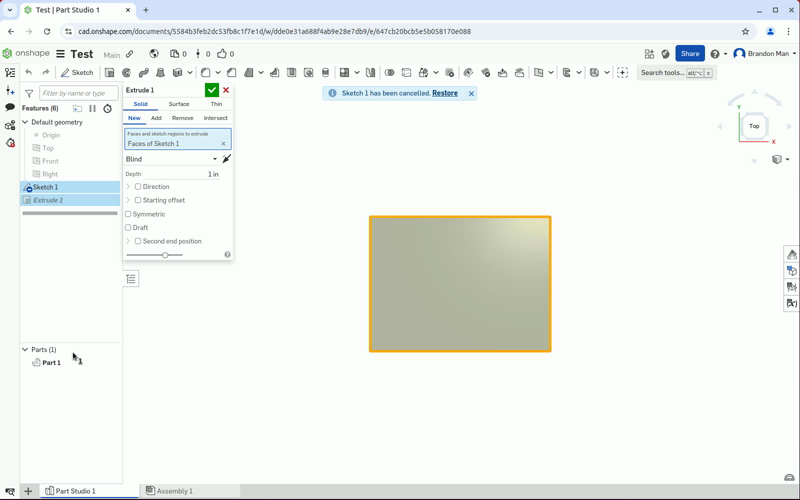
mouse_move(143, 106)
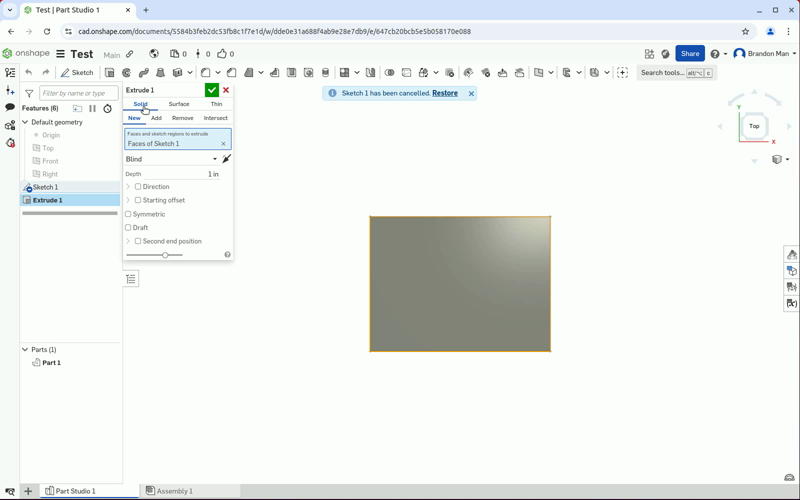
click(143, 106)
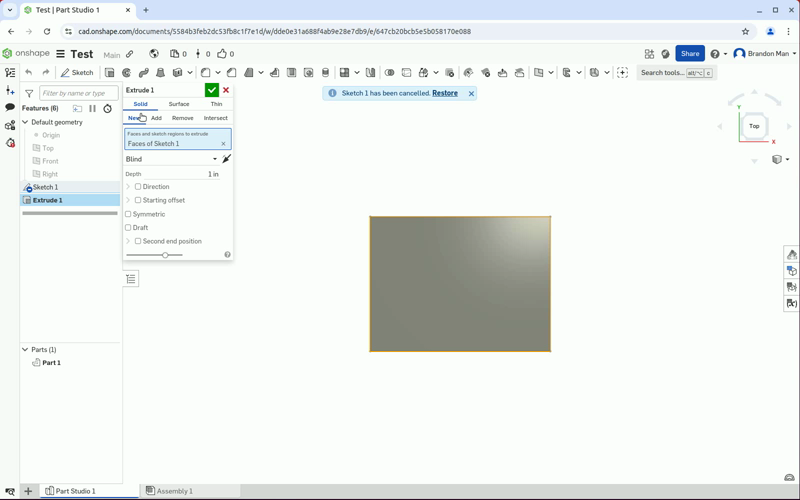
mouse_move(137, 120)
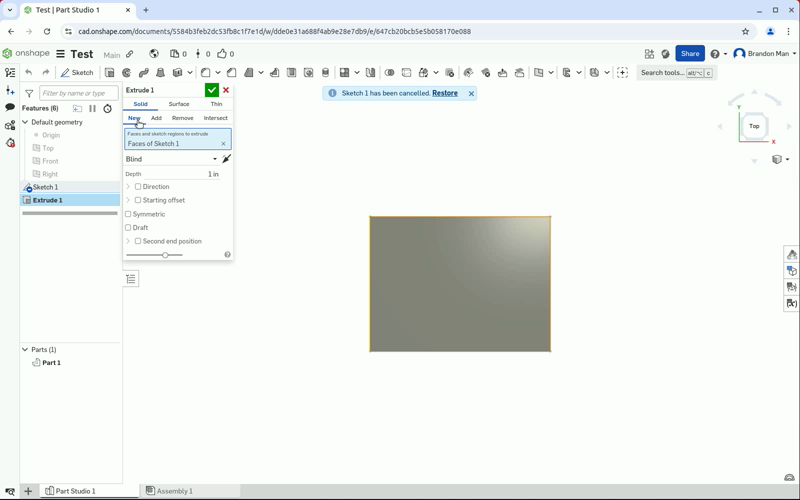
click(137, 120)
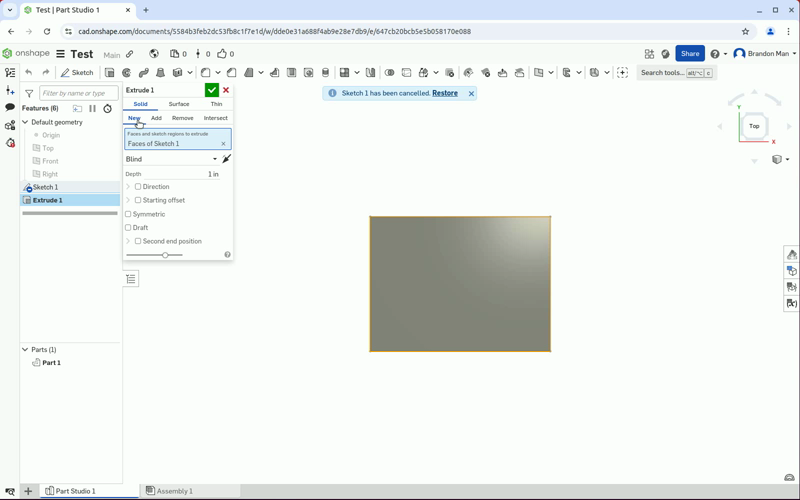
key(tab, 4)
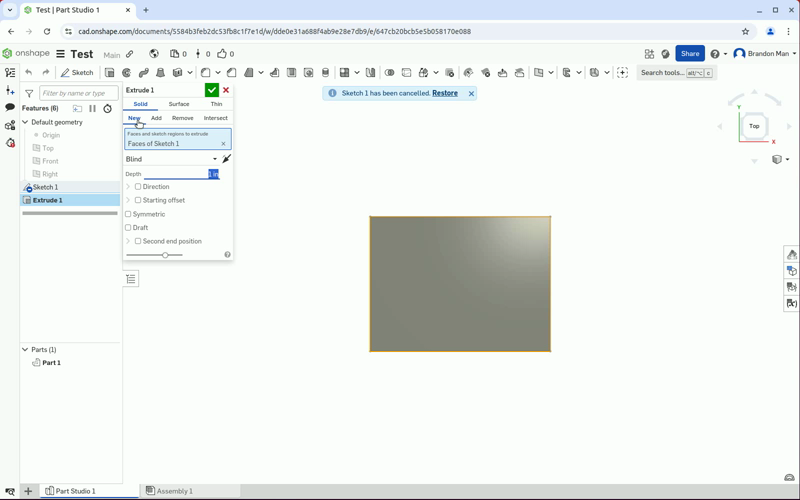
text(23.108)
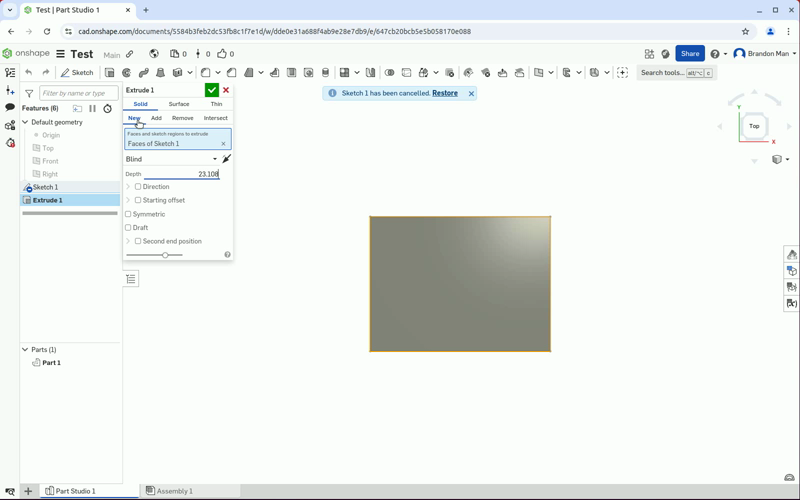
key(enter)
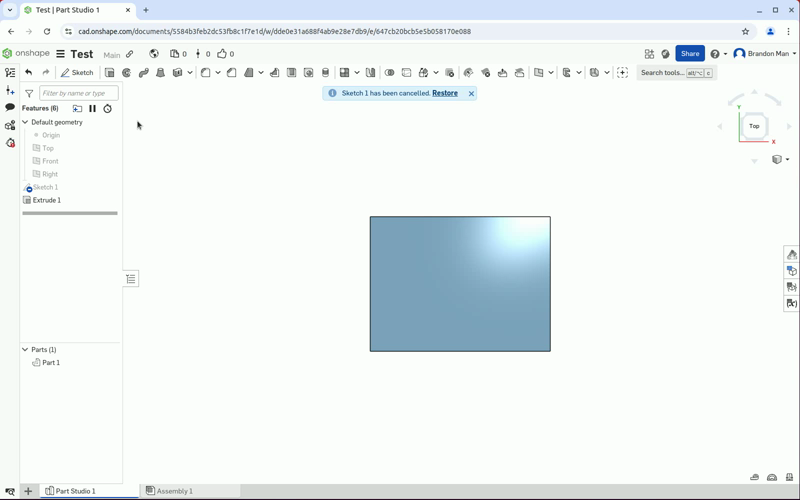
key(shift+h)
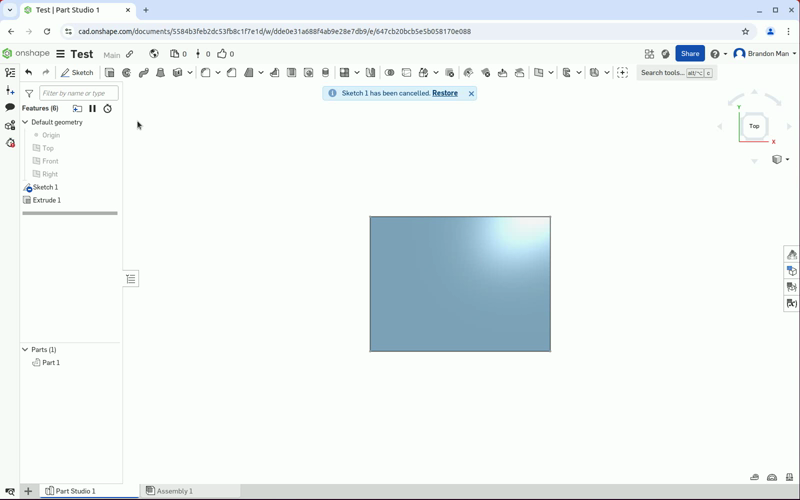
key(shift+h)
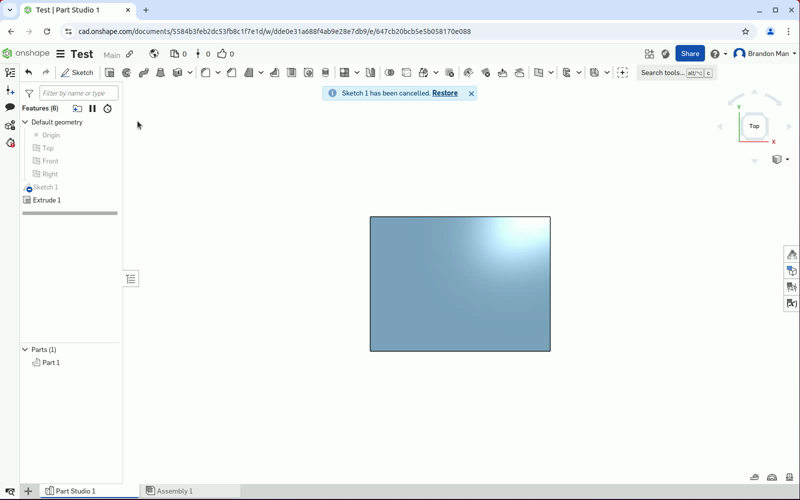
mouse_move(73, 189)
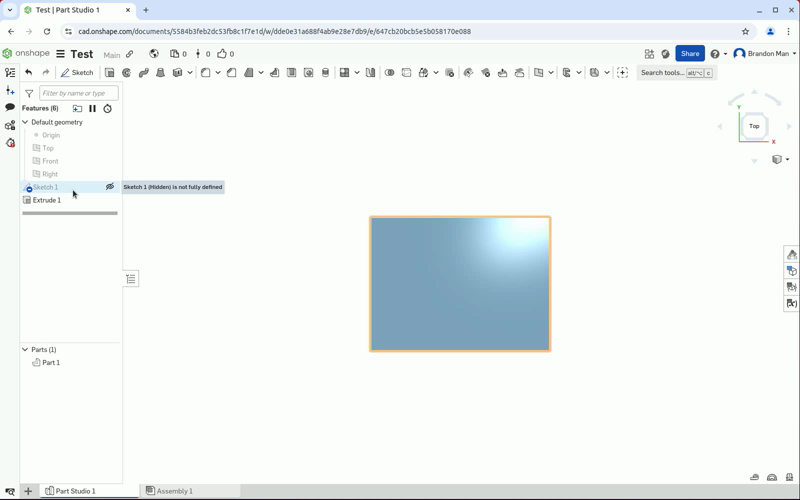
click(73, 189)
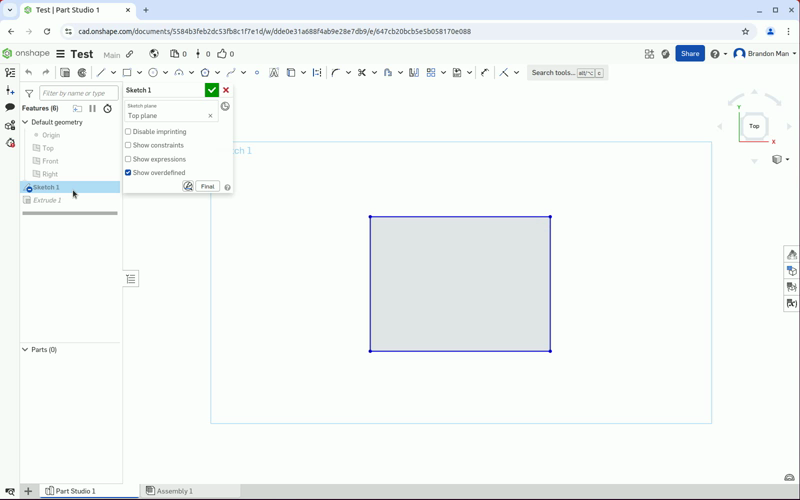
mouse_move(229, 92)
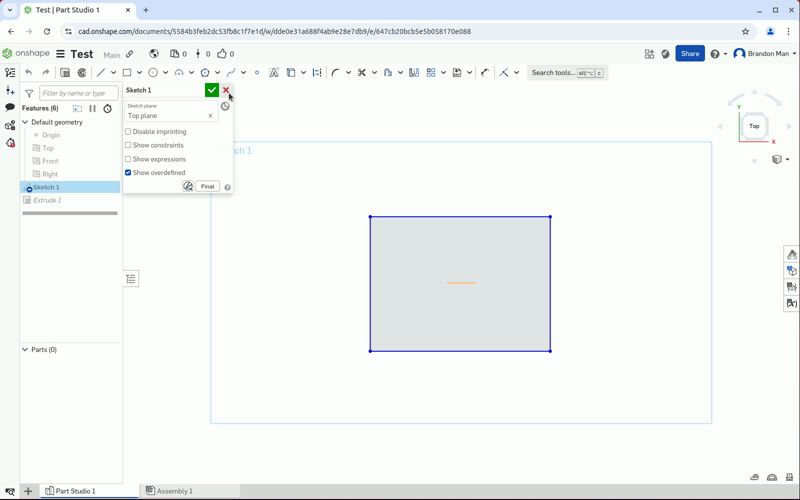
click(229, 92)
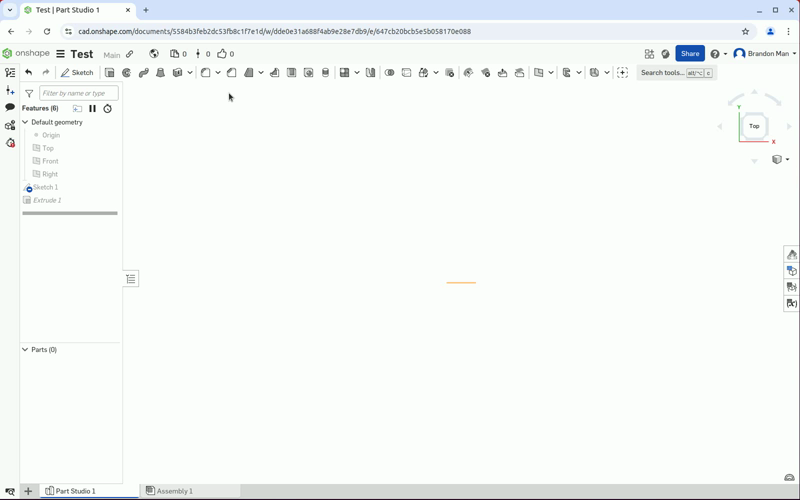
mouse_move(541, 75)
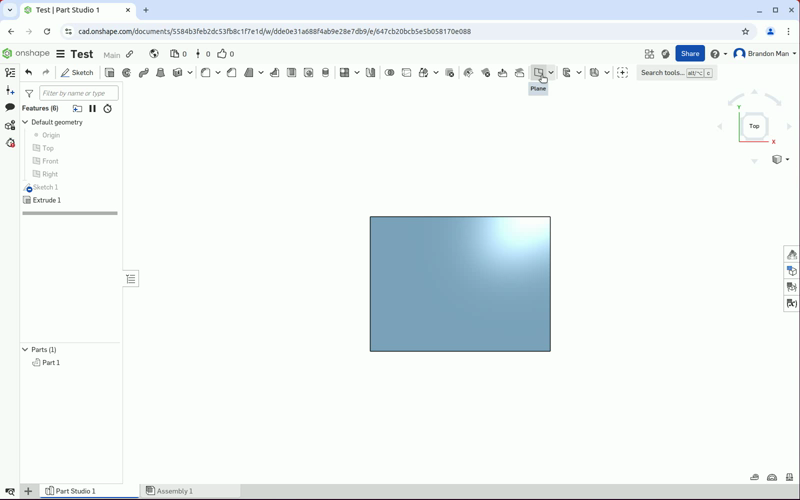
click(541, 75)
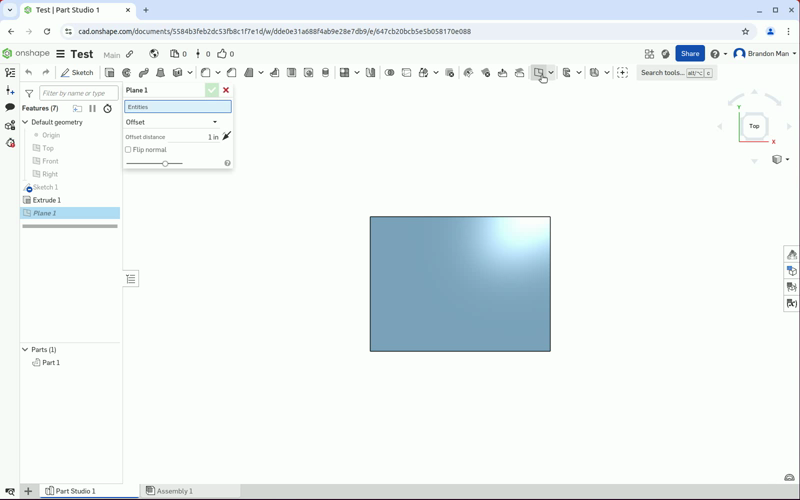
mouse_move(73, 150)
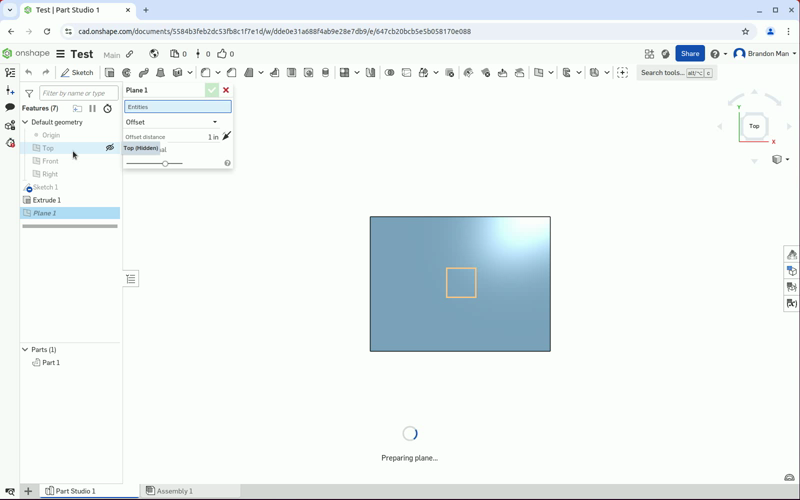
click(73, 150)
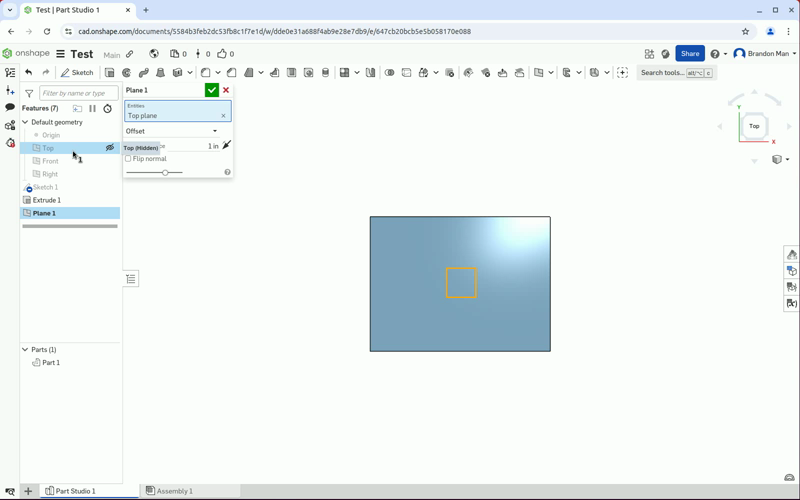
key(tab, 2)
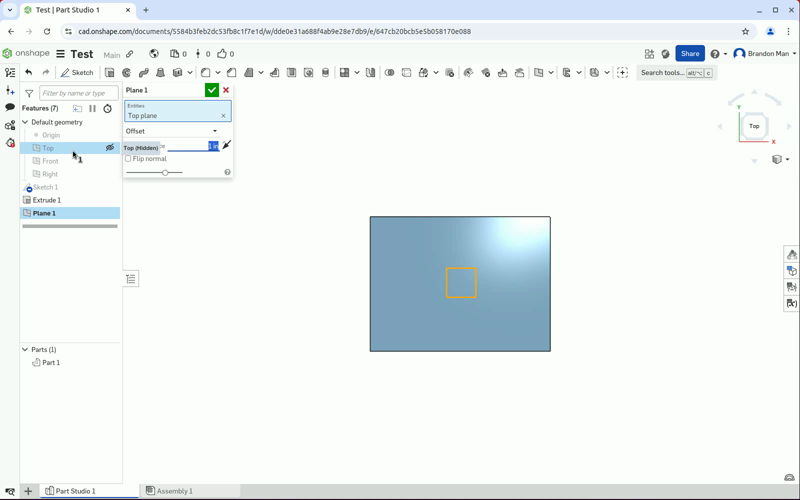
text(23.108)
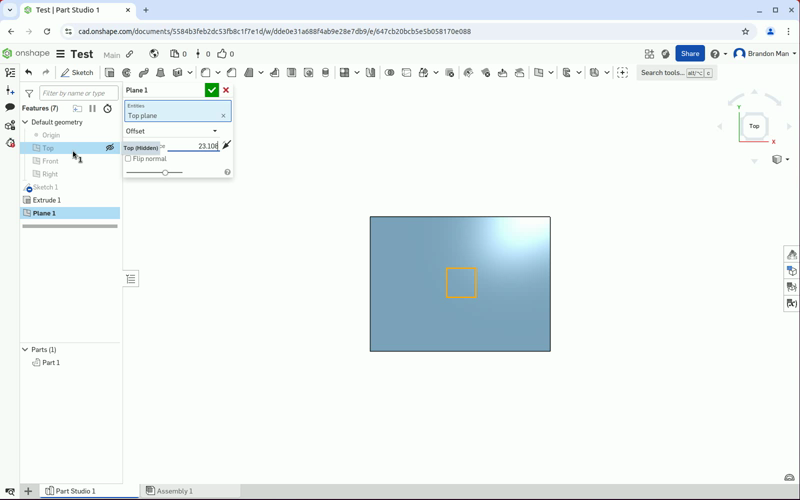
key(enter, 2)
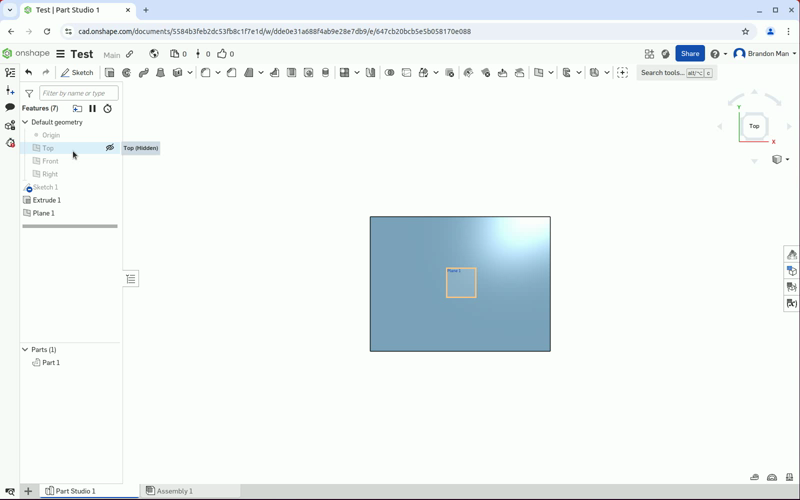
key(shift+s)
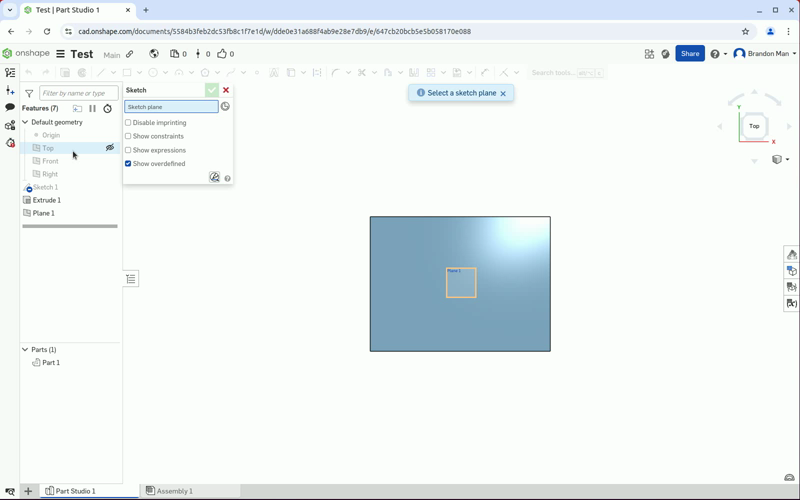
mouse_move(73, 215)
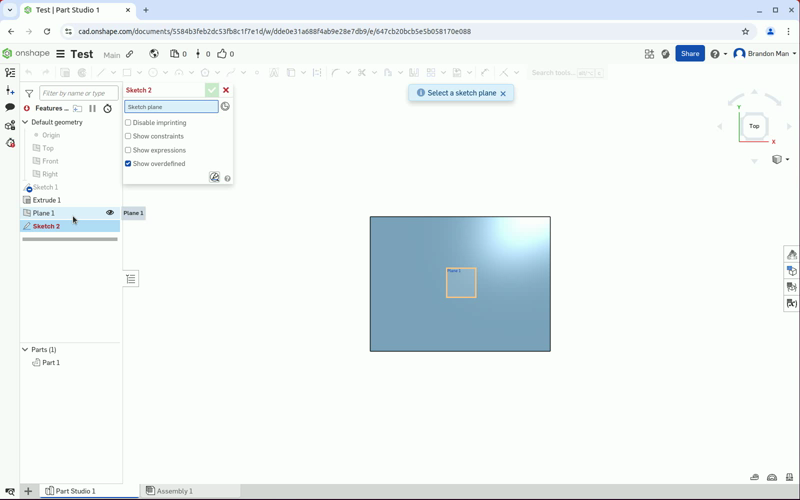
click(73, 215)
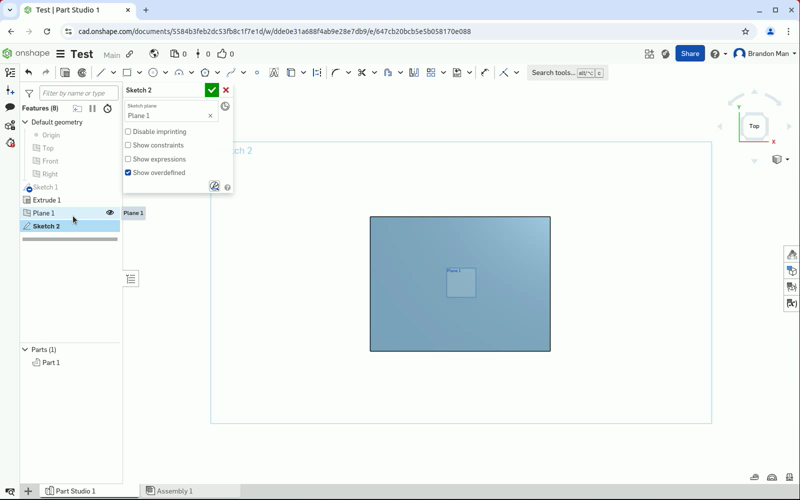
mouse_move(73, 352)
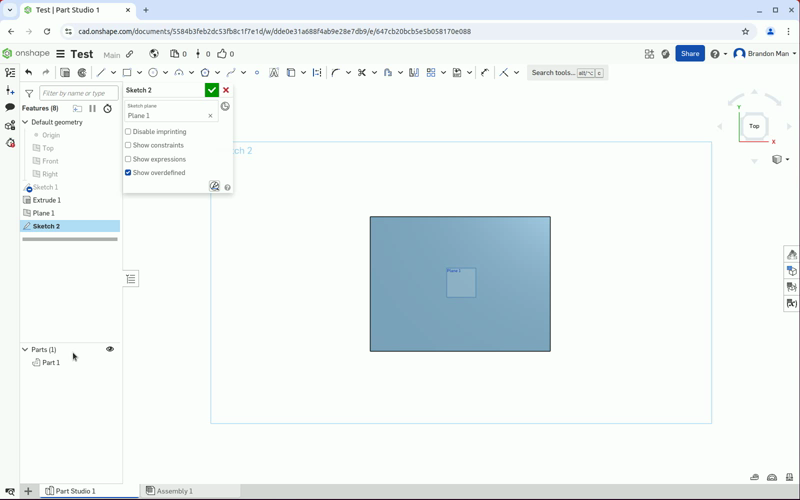
key(y)
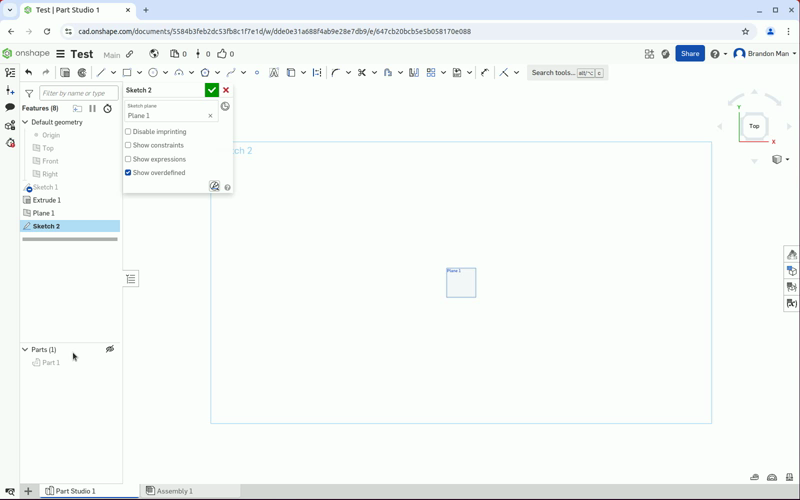
key(c)
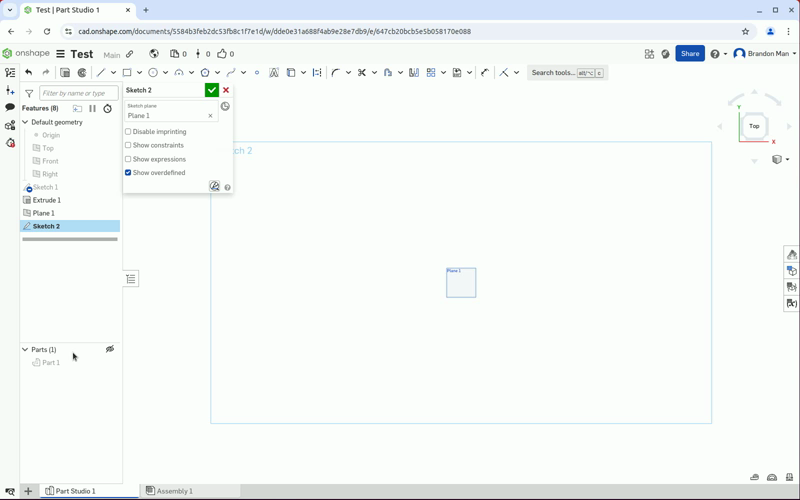
key_down(shift)
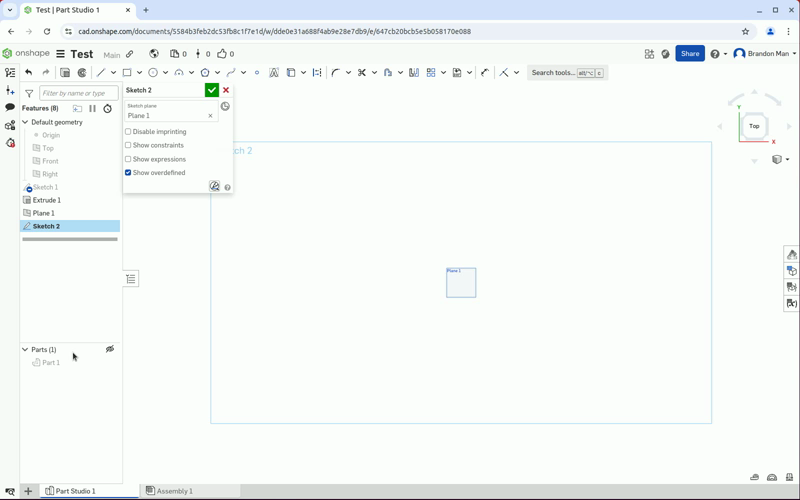
mouse_move(460, 282)
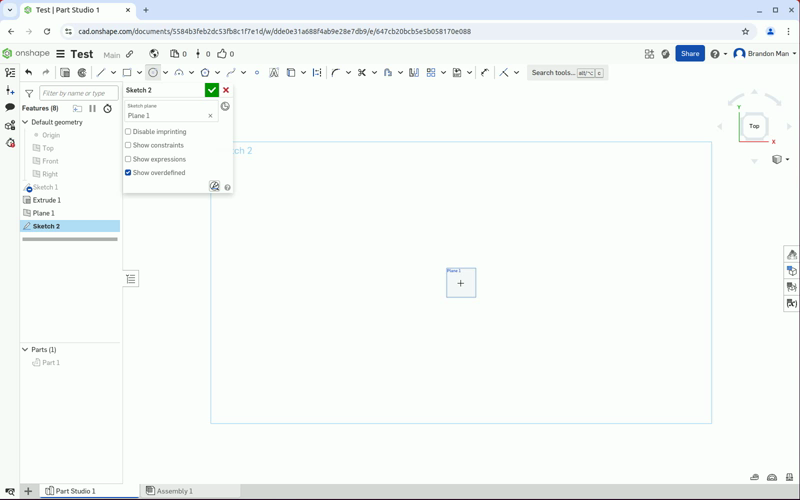
click(460, 282)
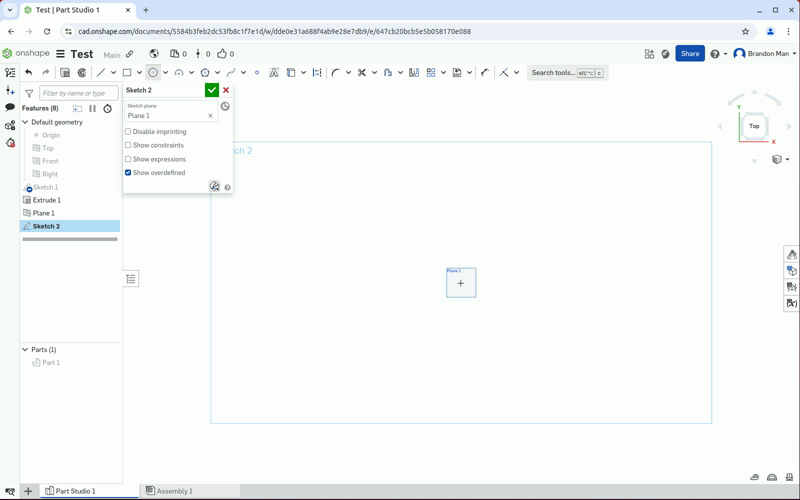
key_up(shift)
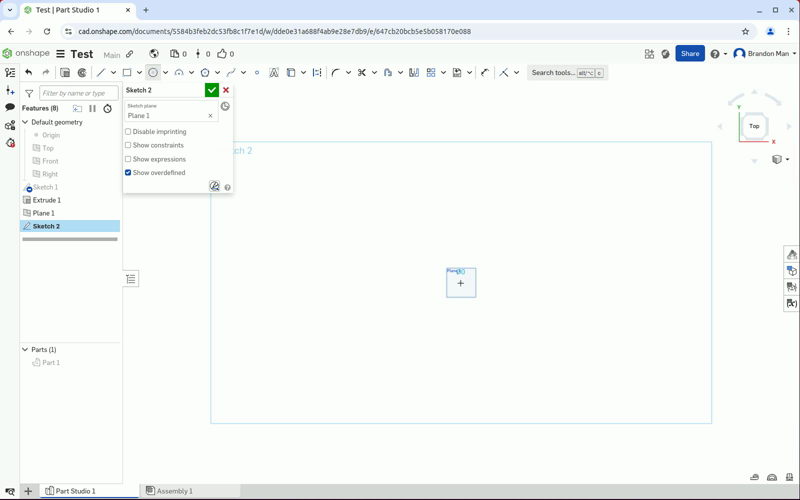
mouse_move(472, 282)
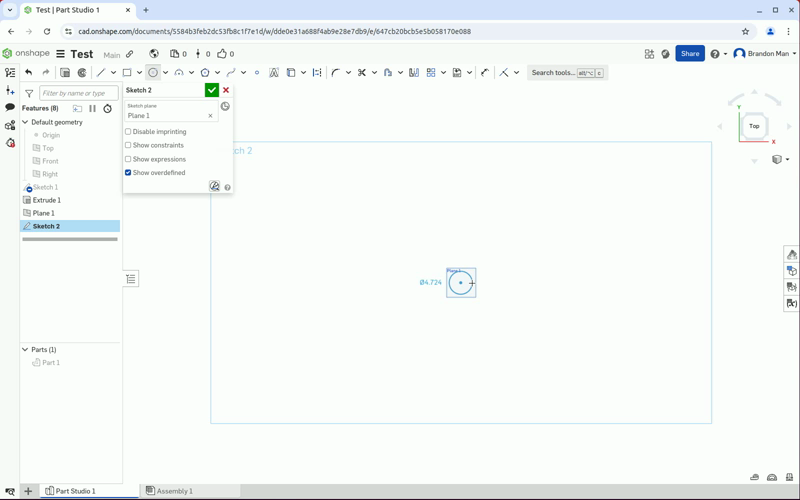
click(472, 282)
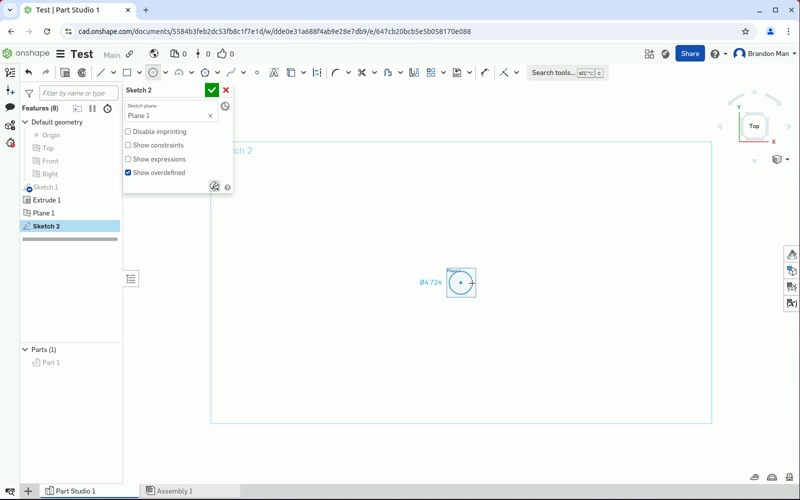
key(esc)
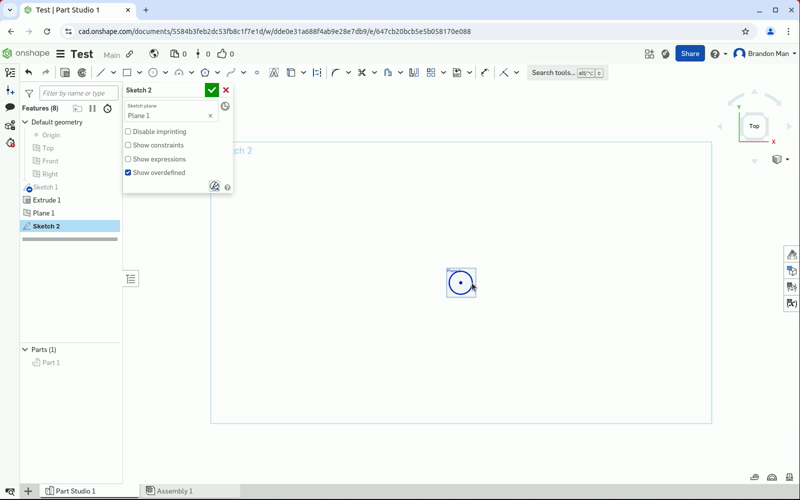
mouse_move(460, 293)
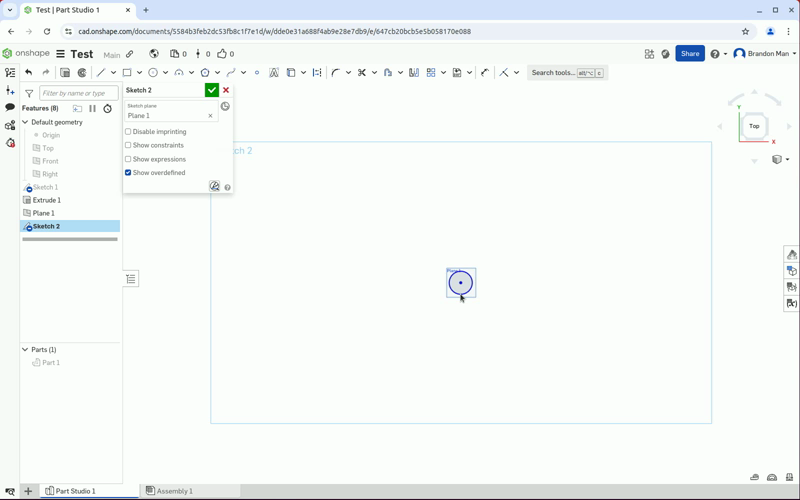
scroll(6)
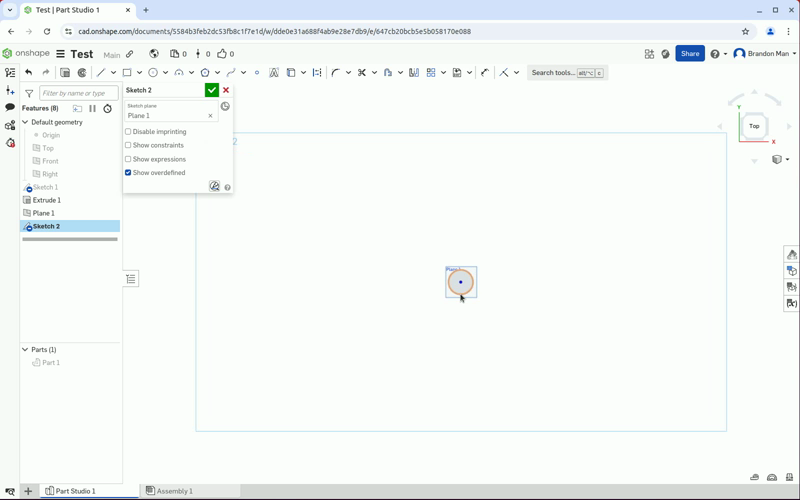
scroll(6)
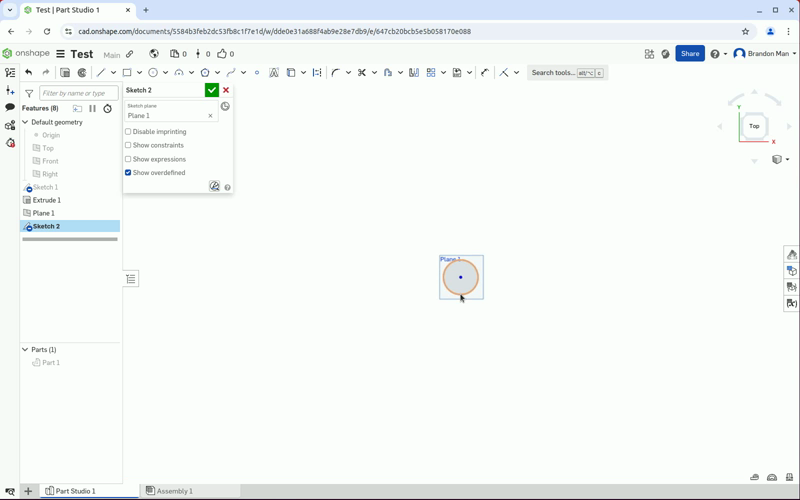
scroll(6)
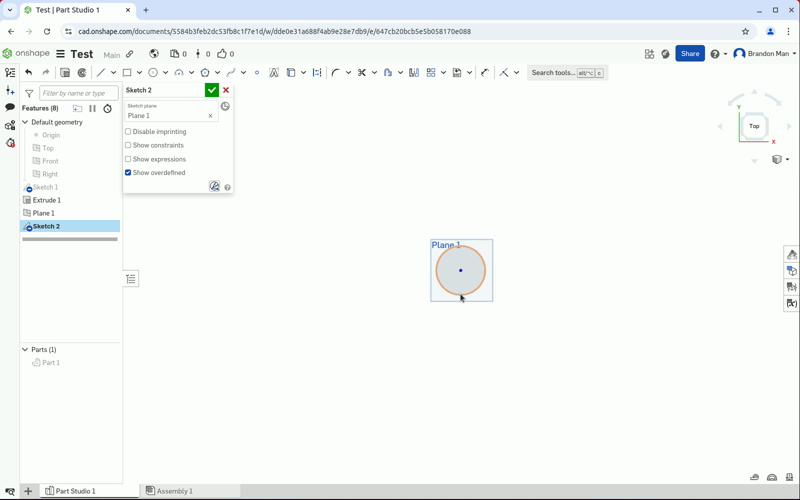
scroll(6)
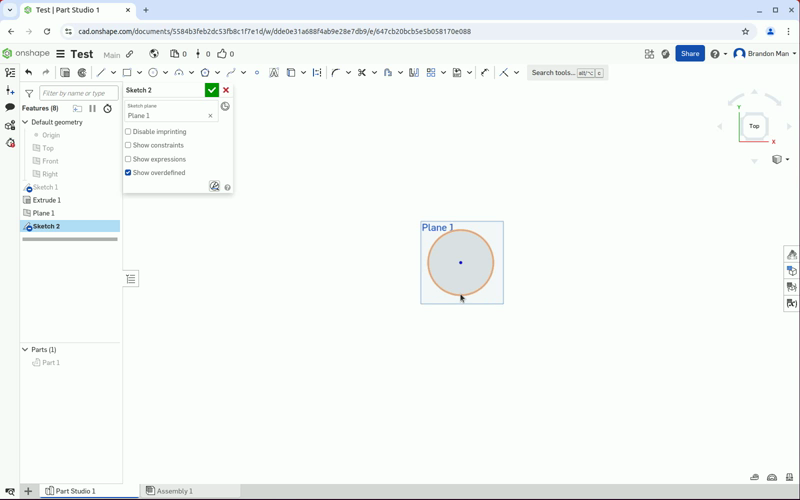
scroll(6)
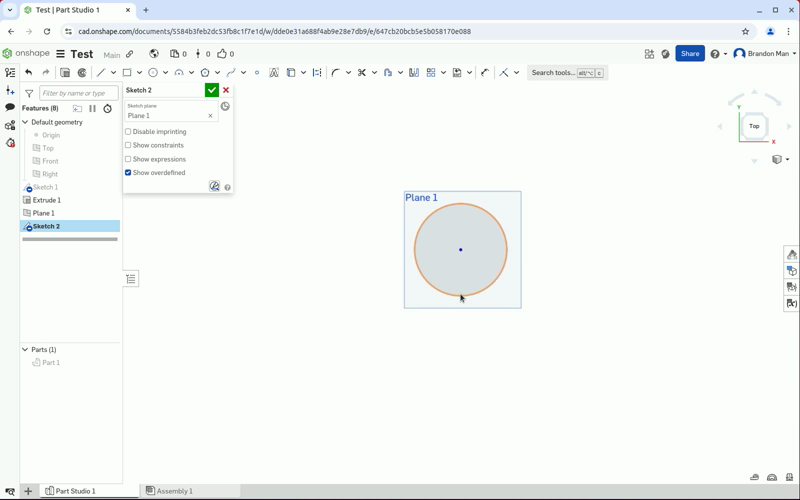
scroll(6)
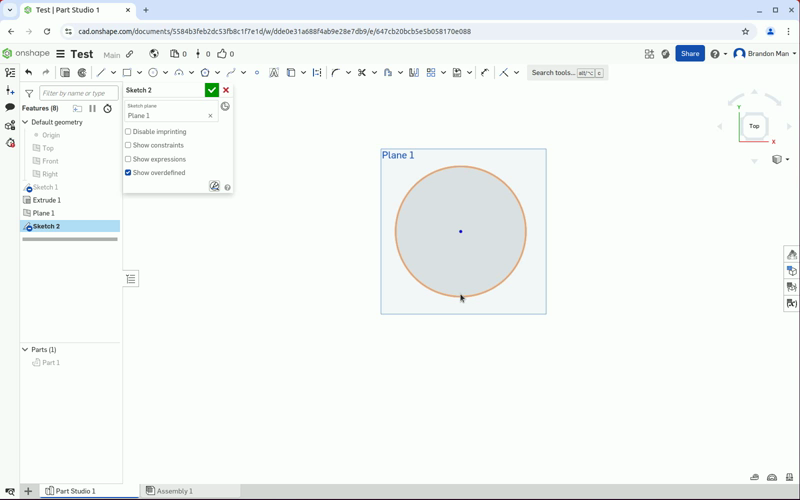
scroll(6)
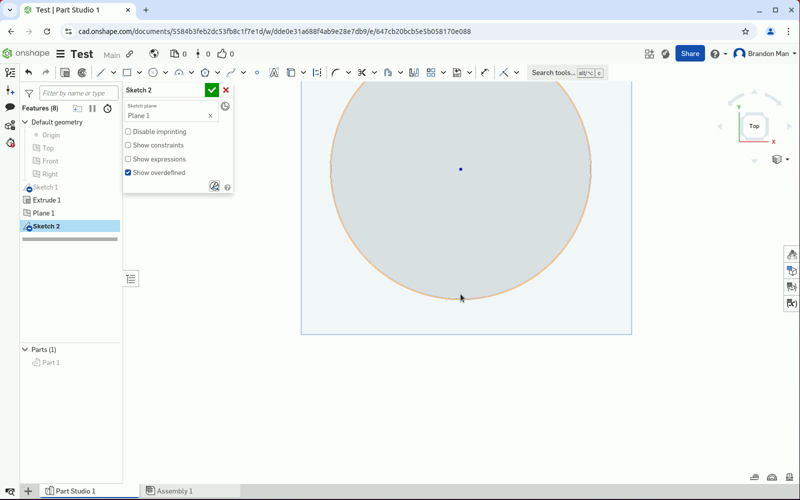
click(460, 293)
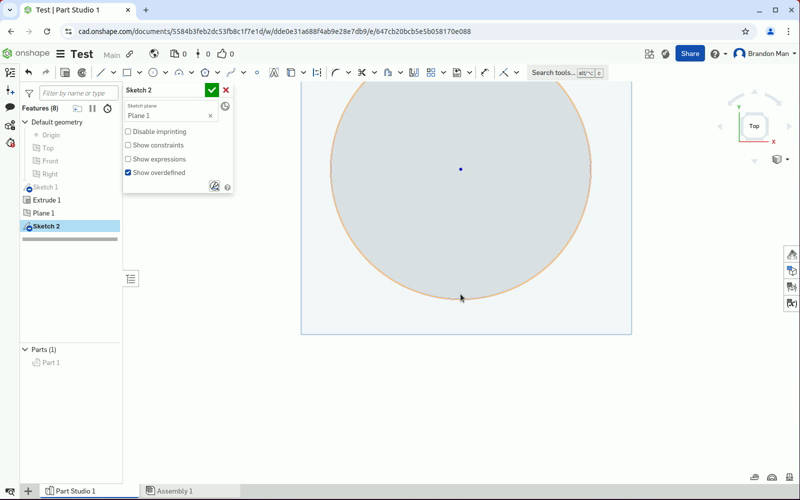
scroll(-6)
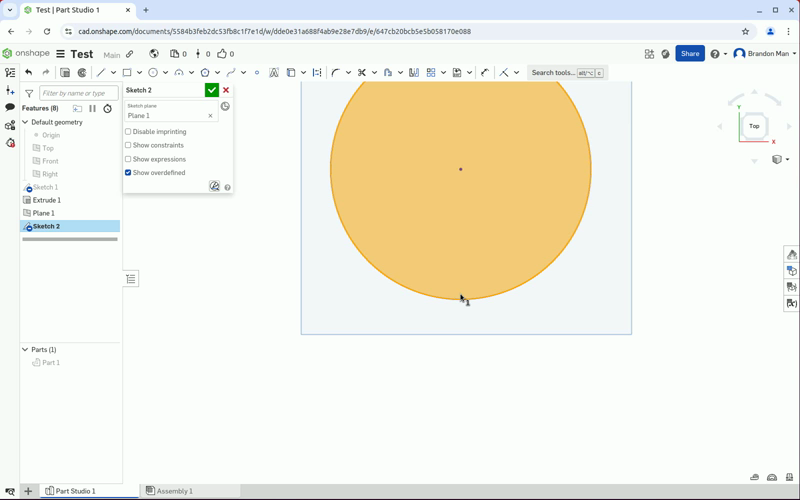
scroll(-6)
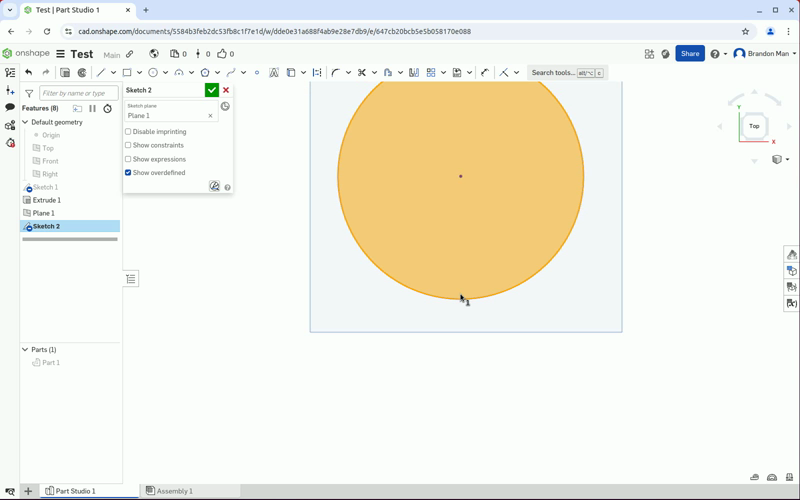
scroll(-6)
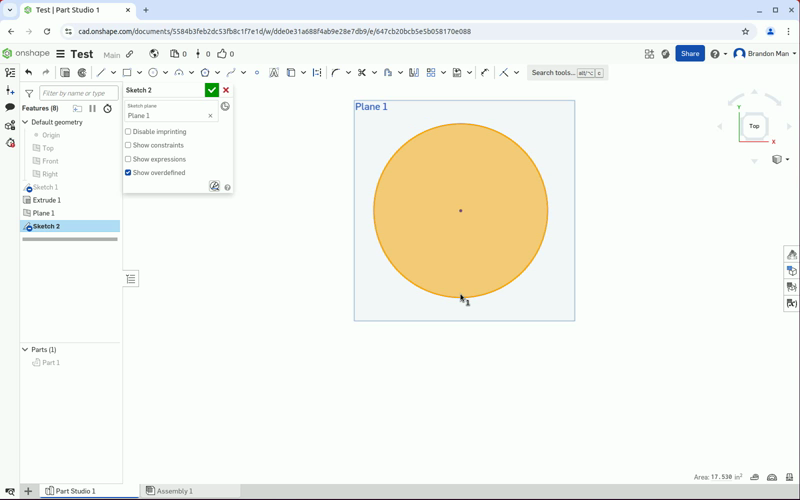
scroll(-6)
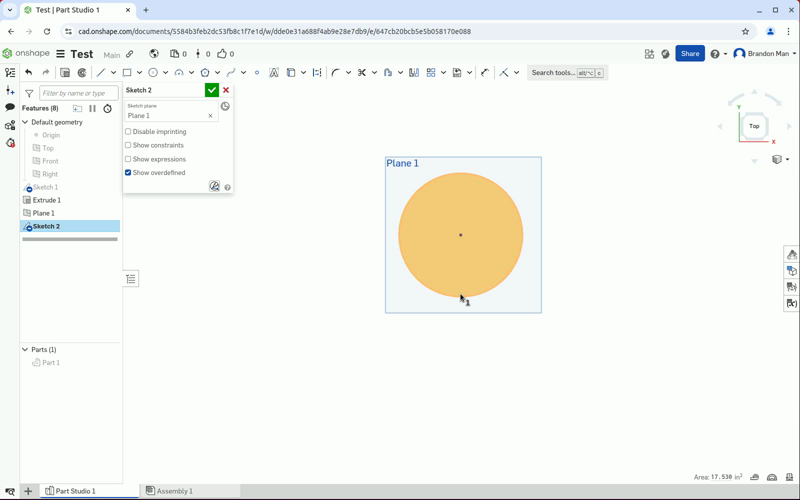
scroll(-6)
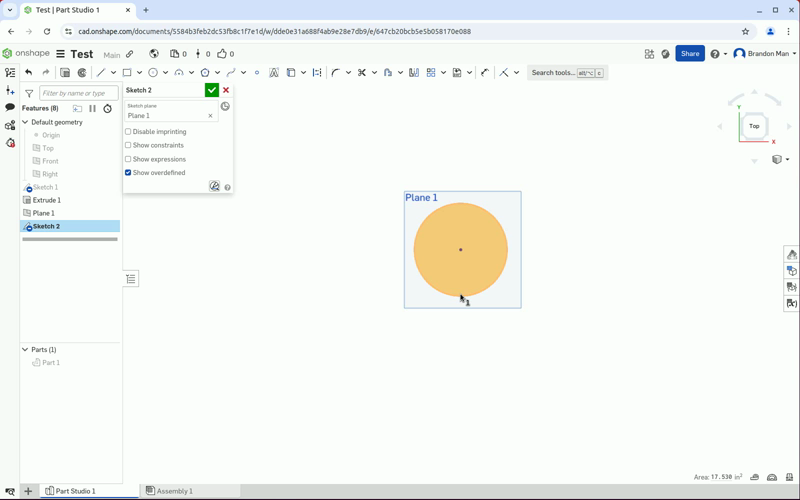
scroll(-6)
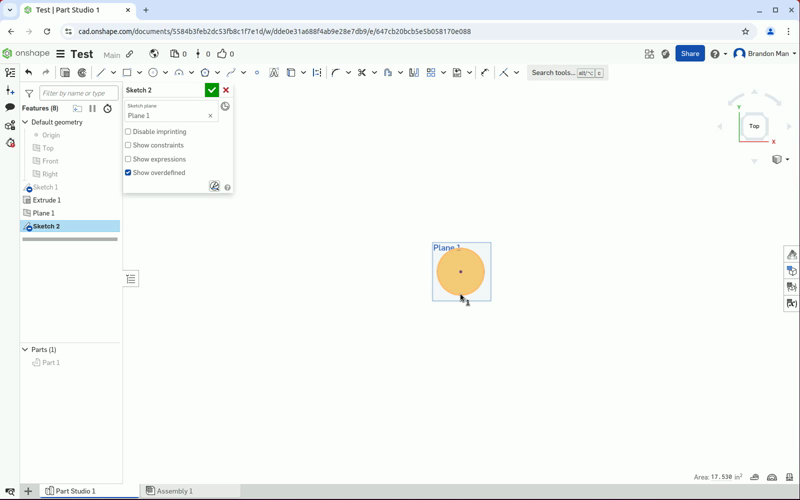
scroll(-6)
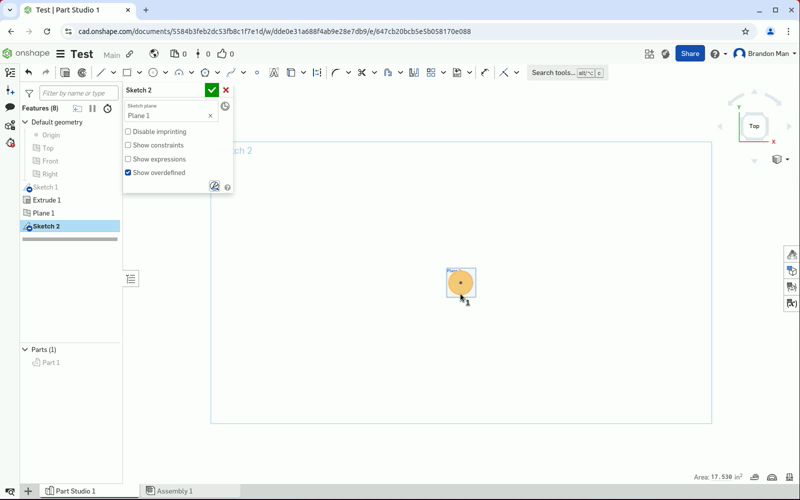
mouse_move(73, 352)
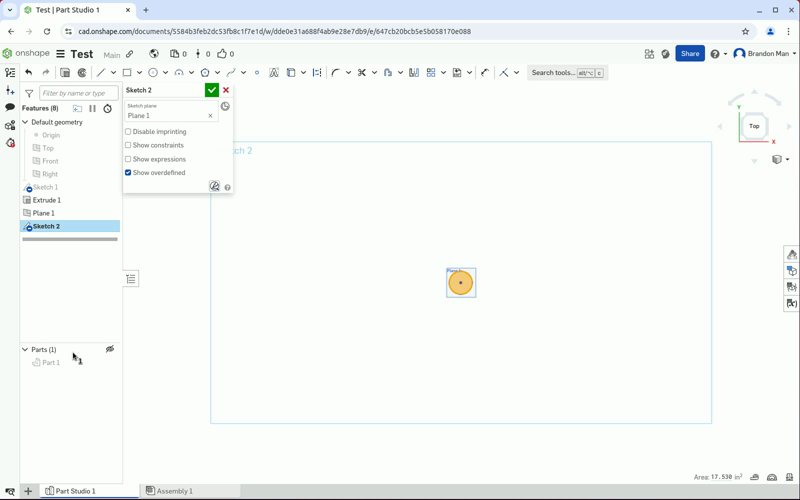
key(shift+y)
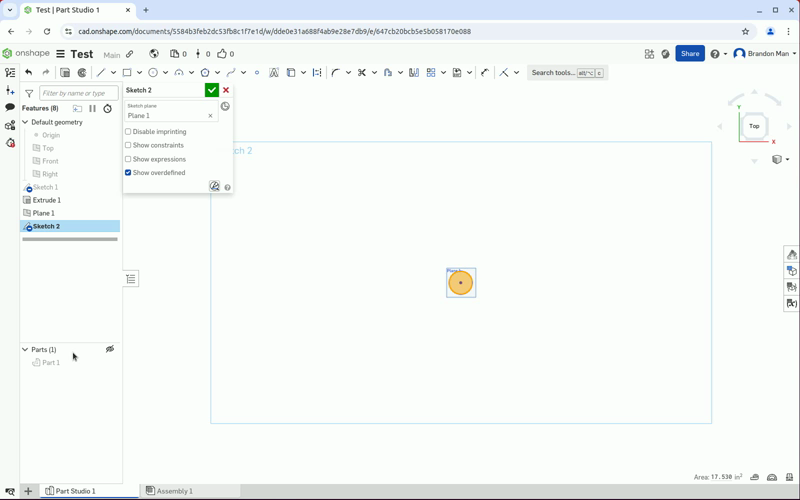
key(shift+e)
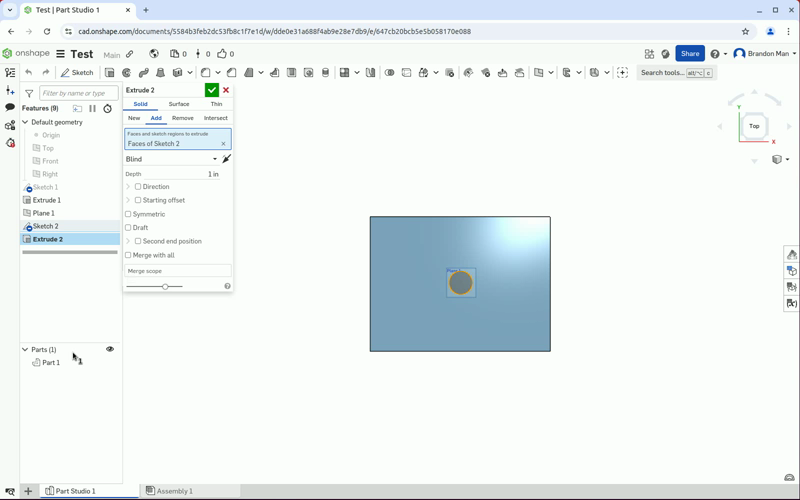
mouse_move(143, 106)
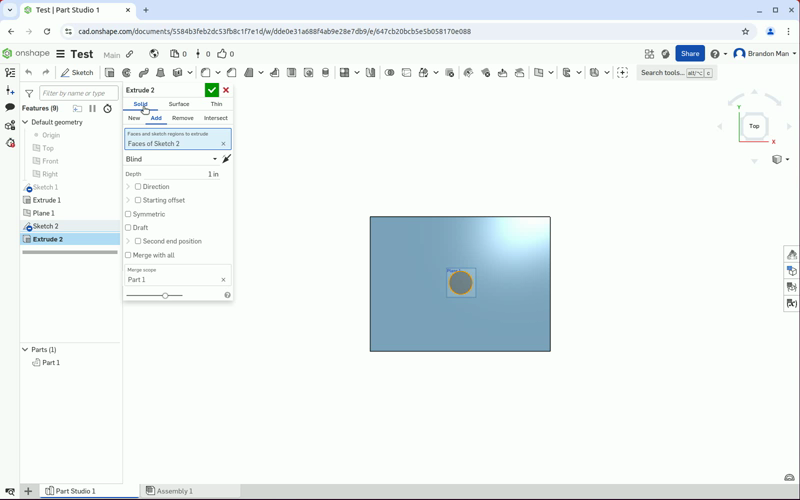
click(143, 106)
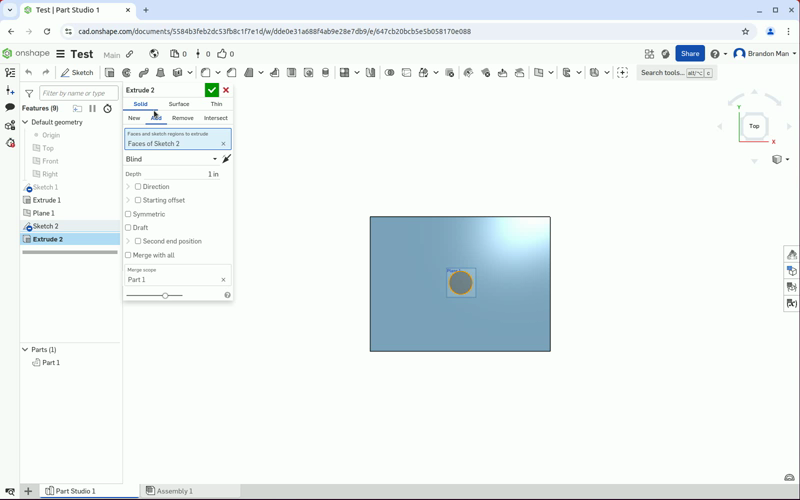
mouse_move(186, 120)
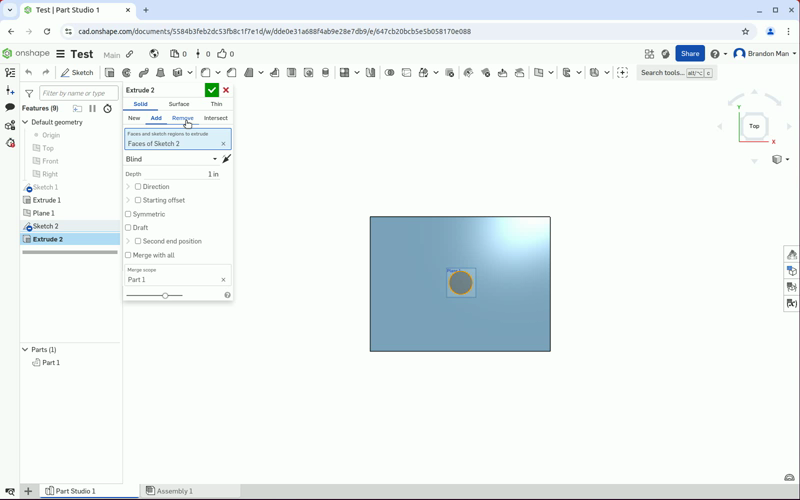
click(186, 120)
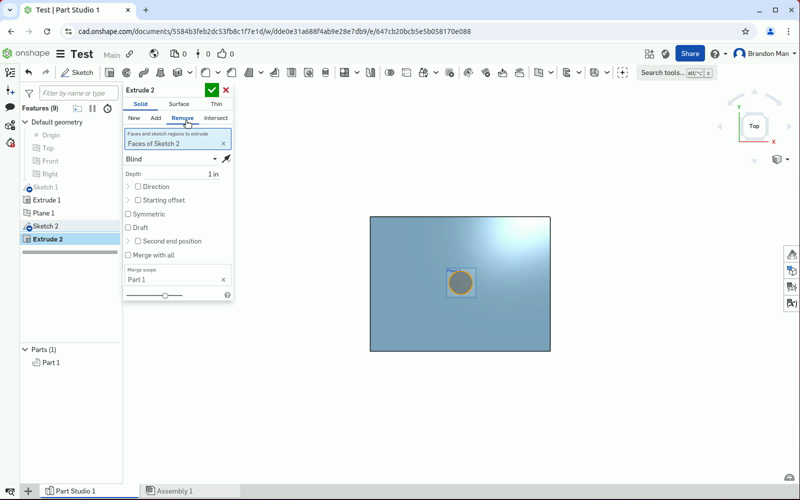
key(tab, 4)
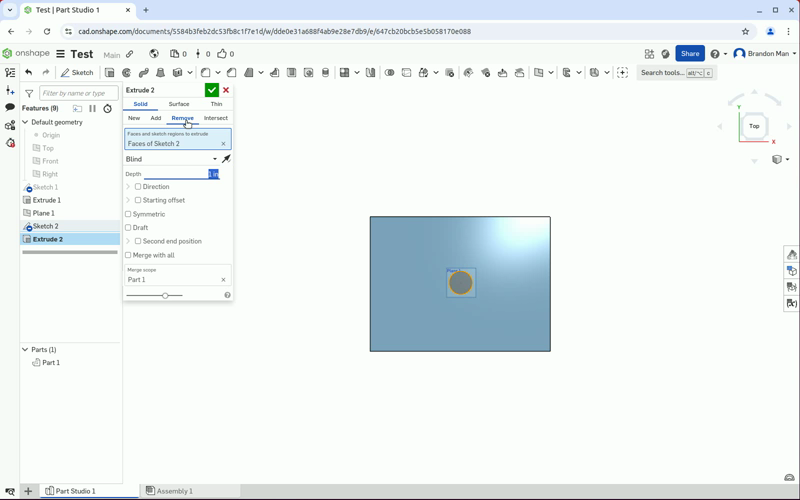
text(11.554)
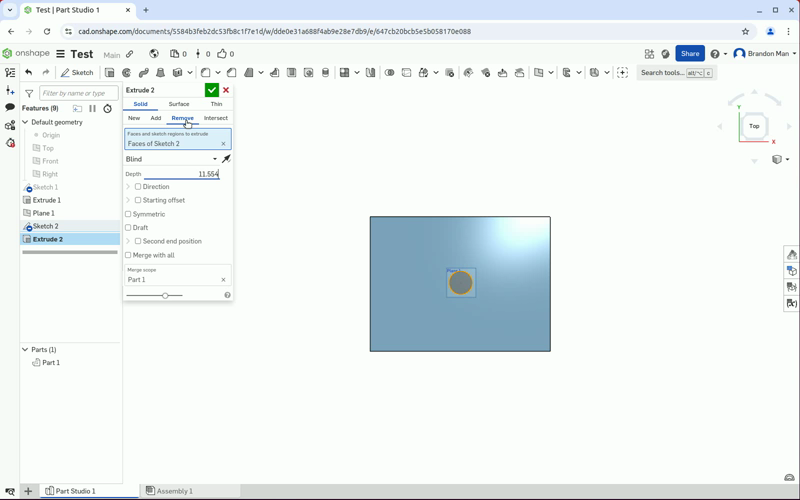
key(tab, 6)
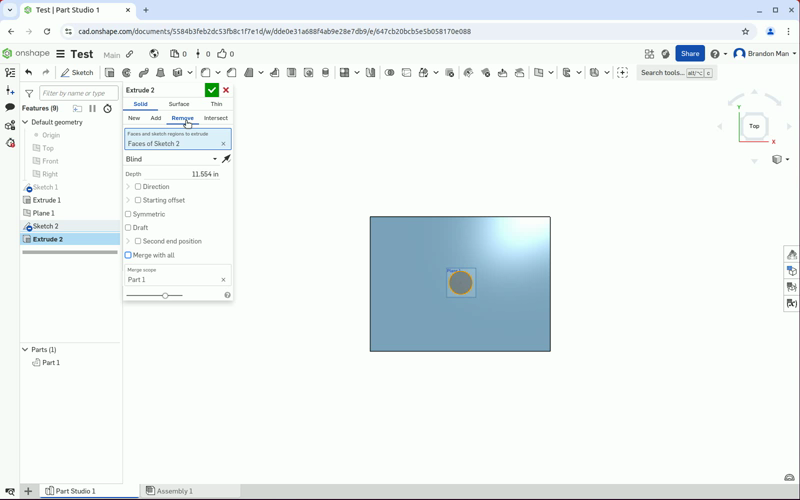
key(space)
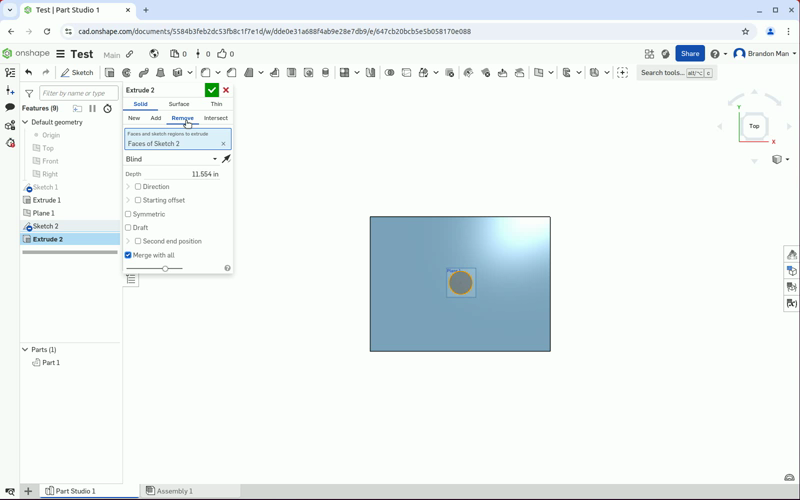
key(enter)
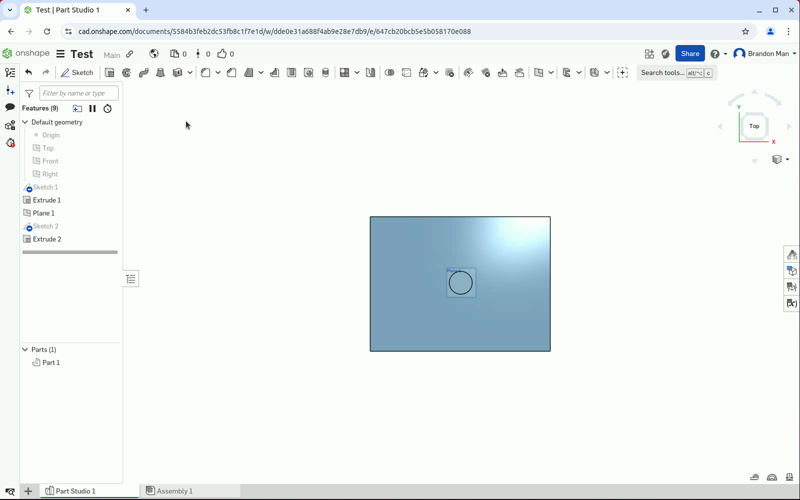
key(shift+h)
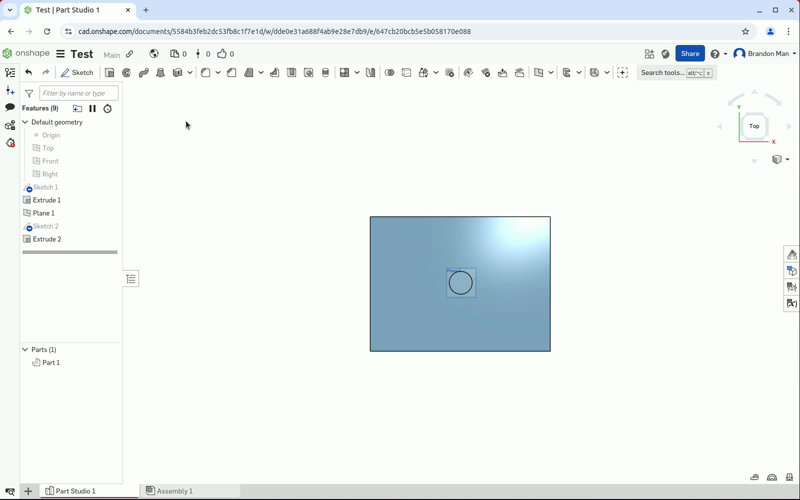
key(shift+h)
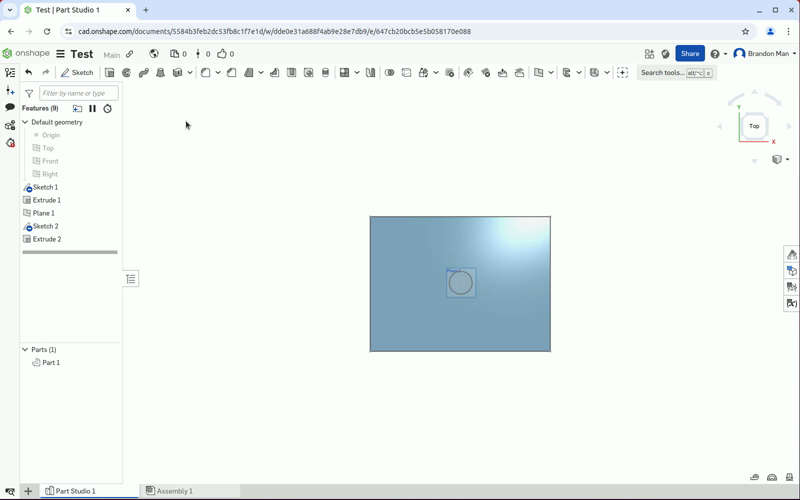
key(shift+7)
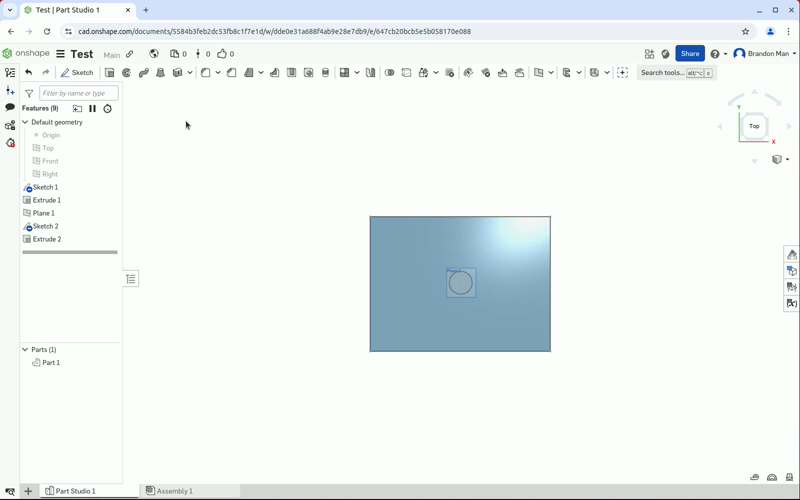
key(up, 3)
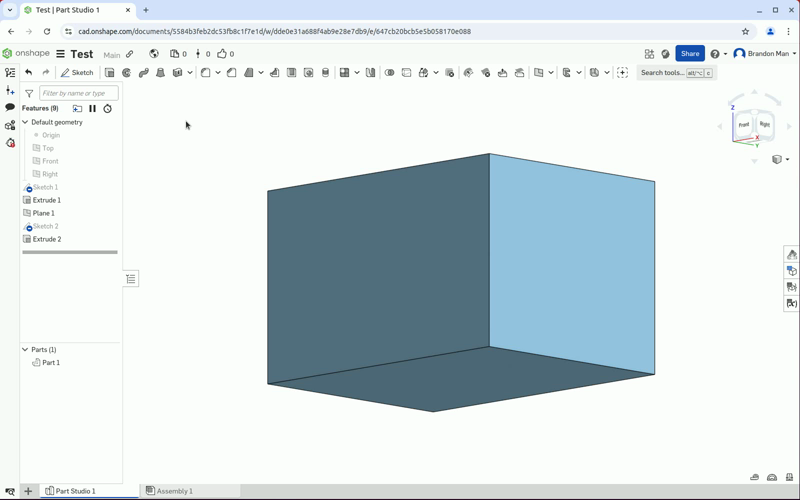
key(left, 3)
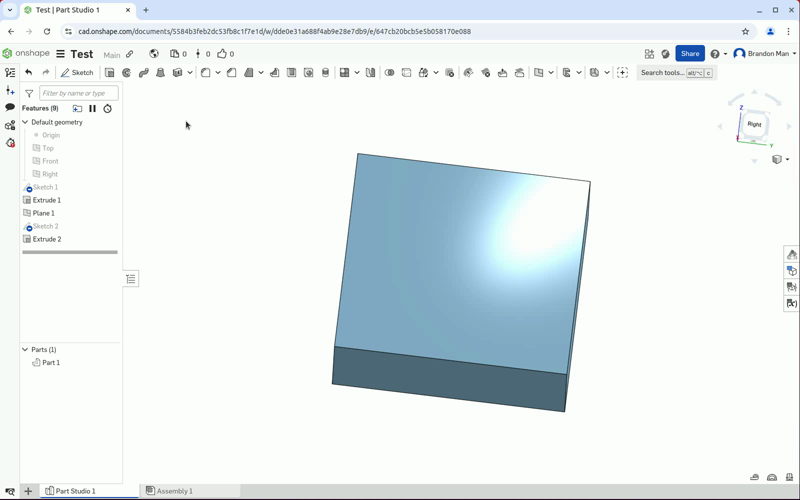
key(right, 3)
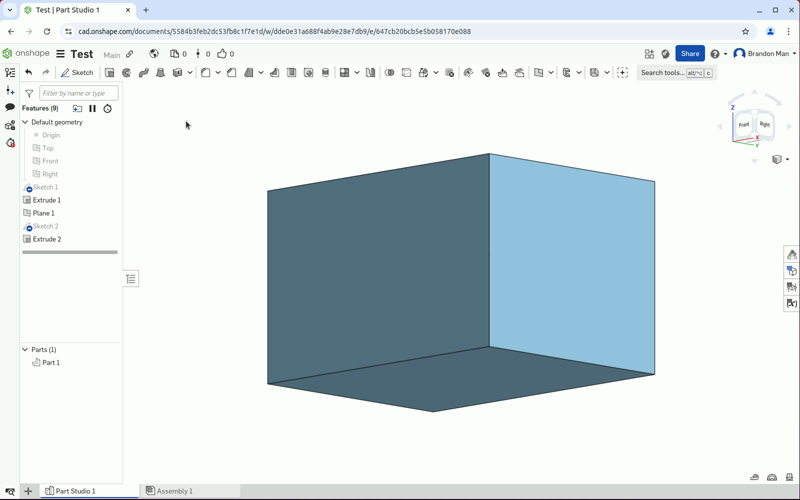
key(down, 3)
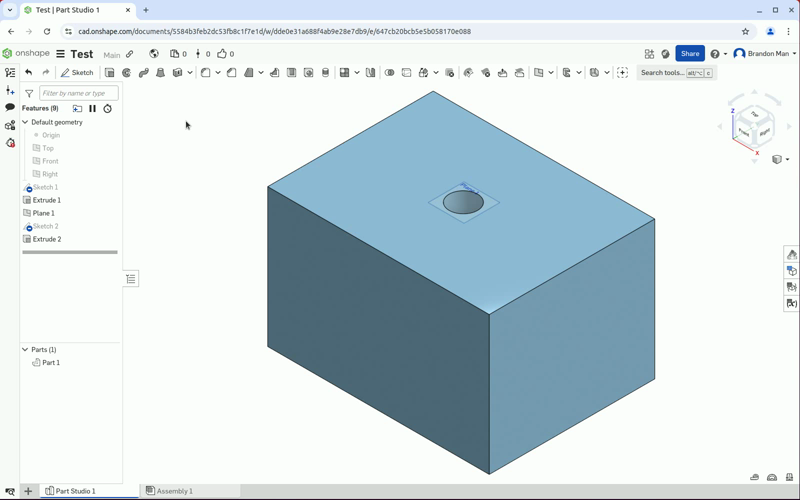
mouse_move(73, 189)
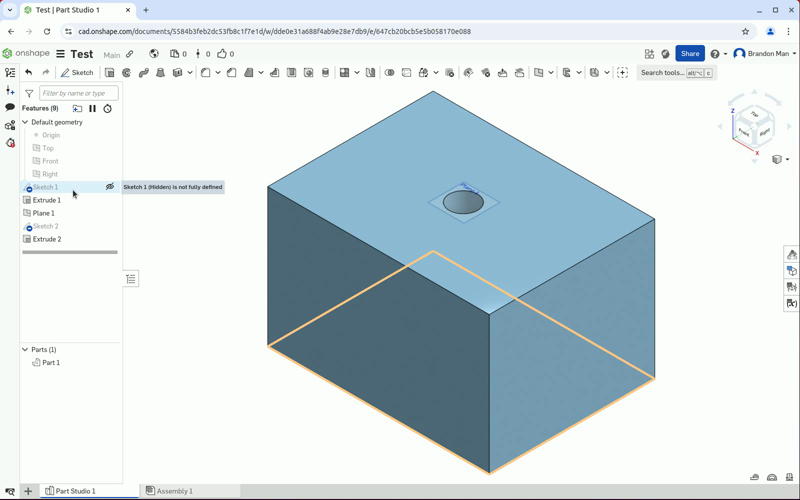
click(73, 189)